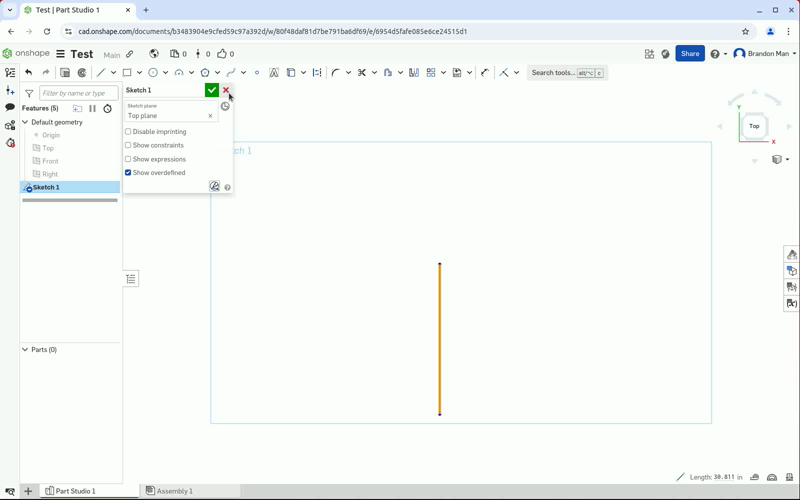
key(shift+h)
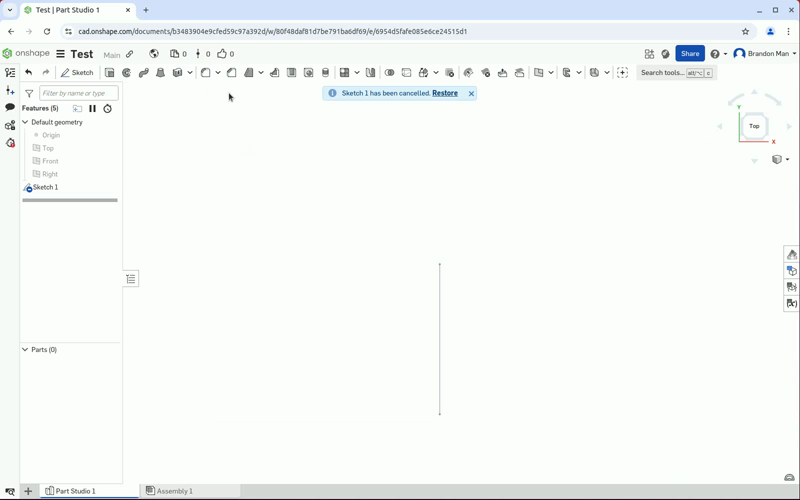
key(shift+s)
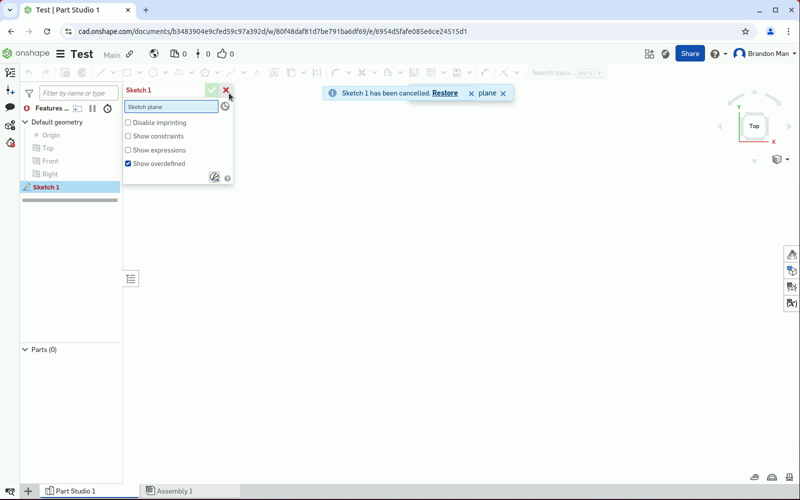
mouse_move(73, 150)
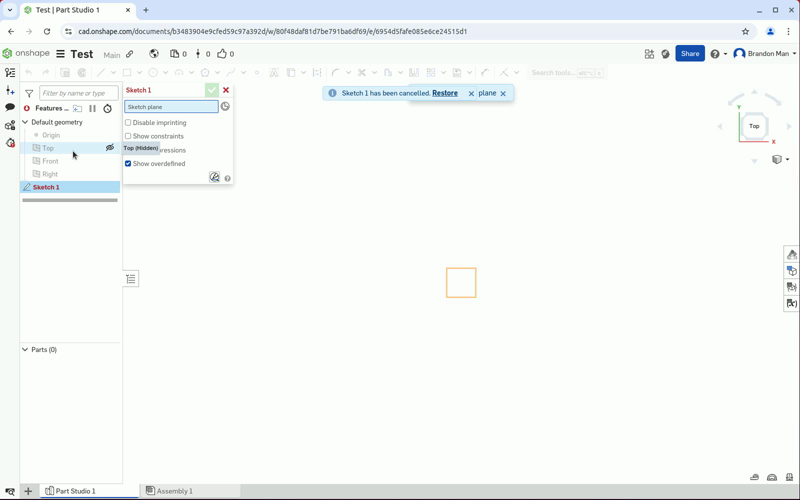
click(73, 150)
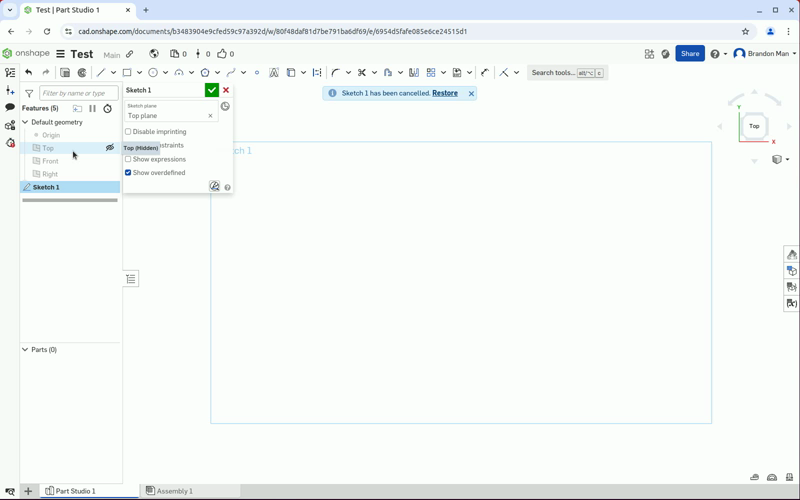
mouse_move(73, 352)
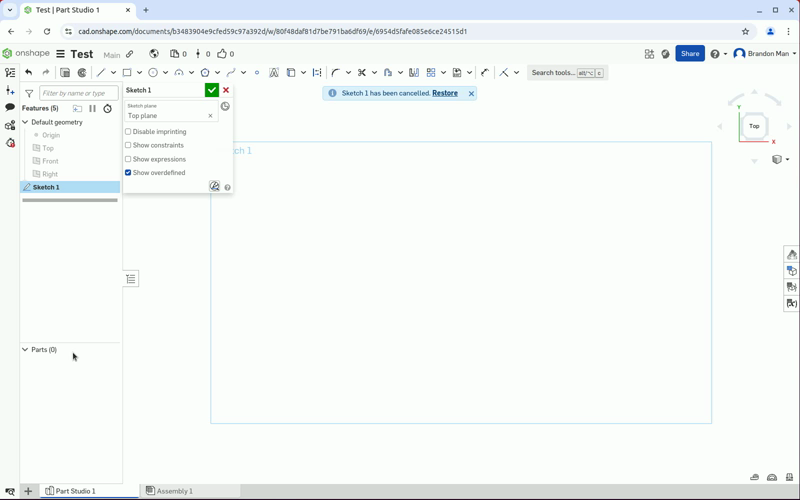
key(y)
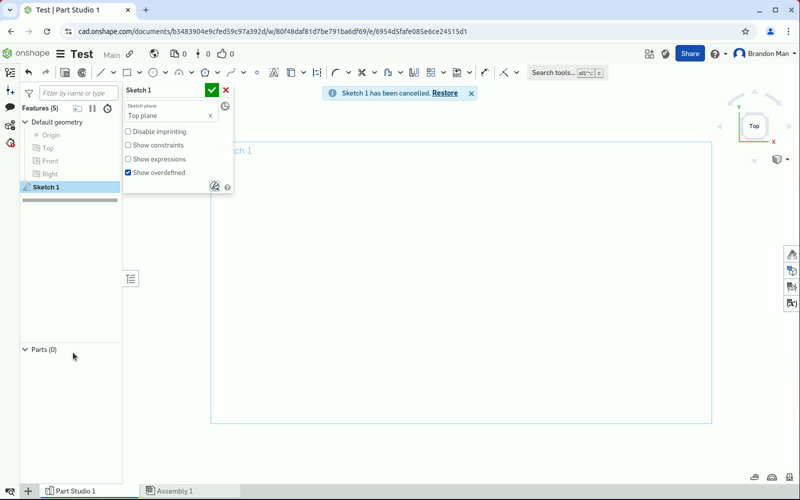
key(c)
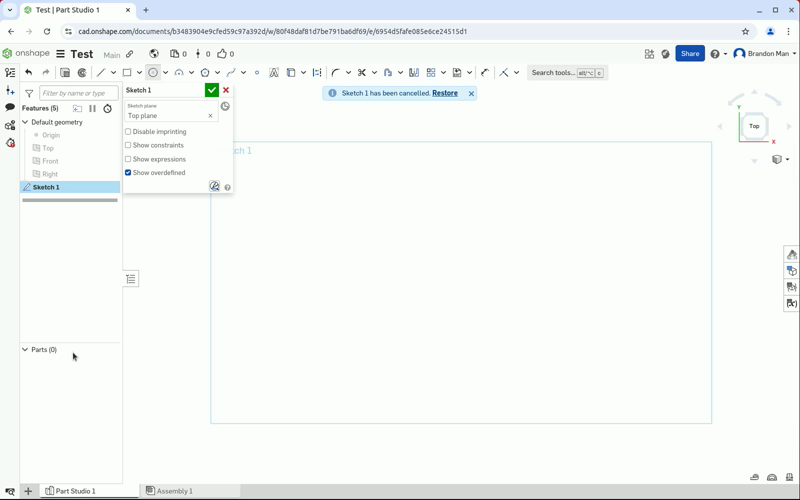
key_down(shift)
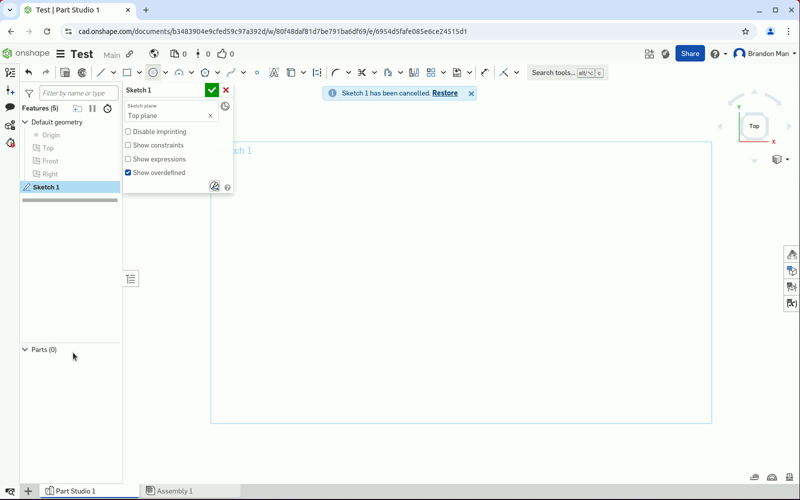
mouse_move(461, 282)
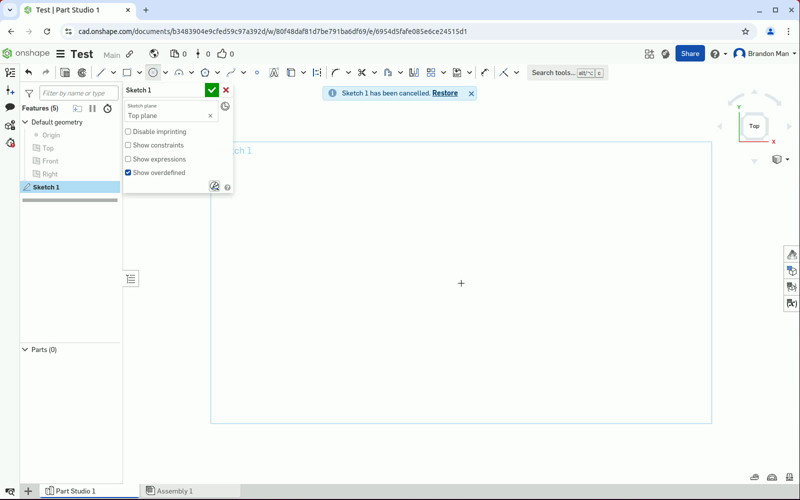
click(461, 282)
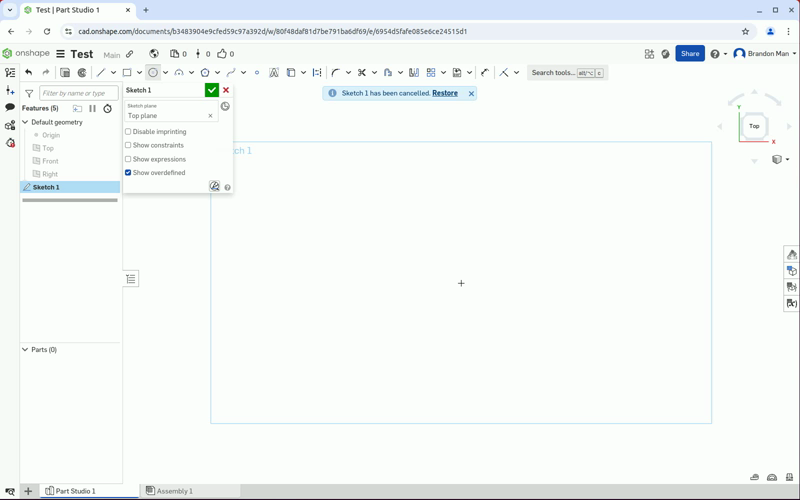
key_up(shift)
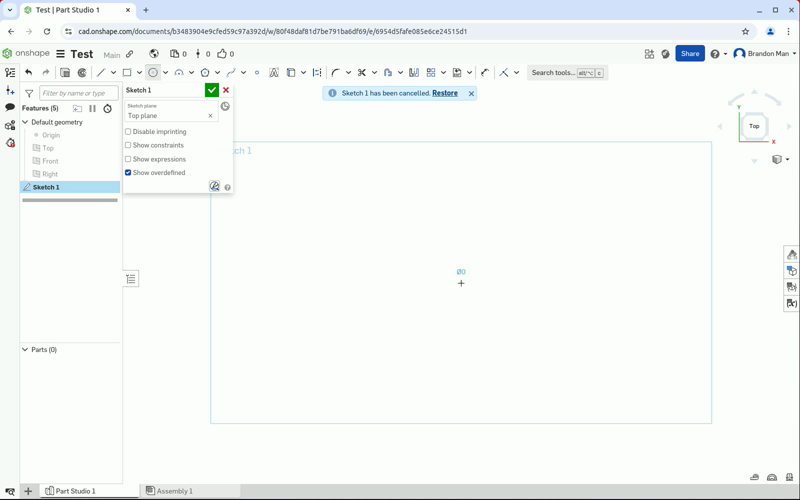
mouse_move(534, 282)
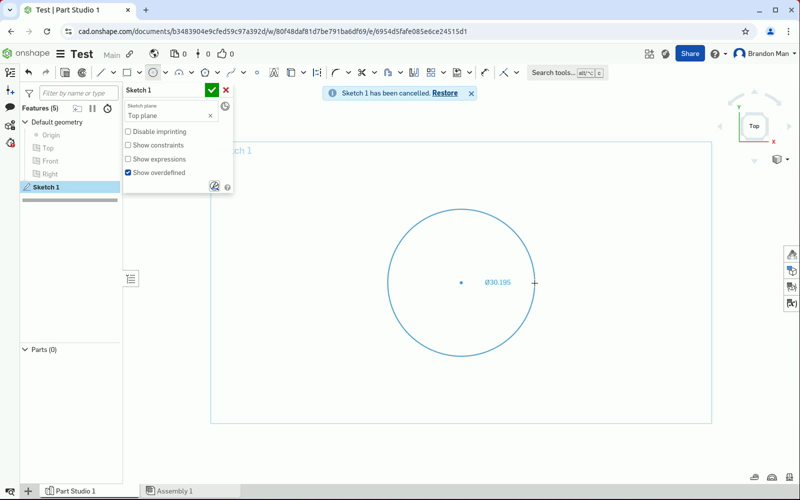
click(534, 282)
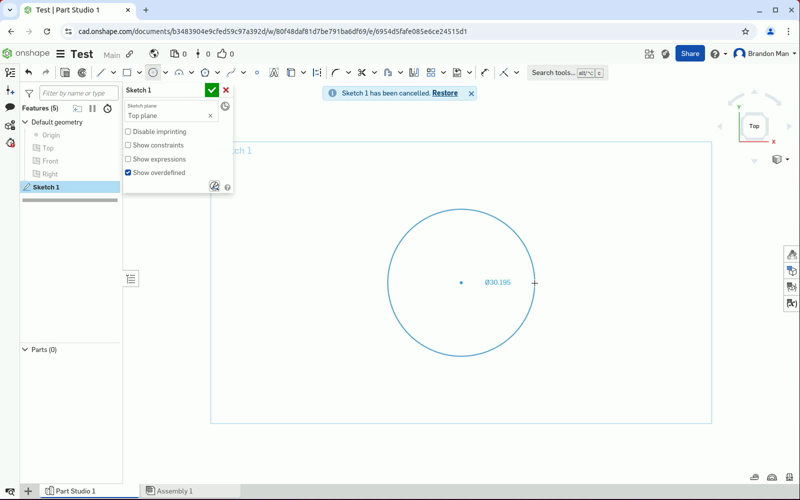
key(esc)
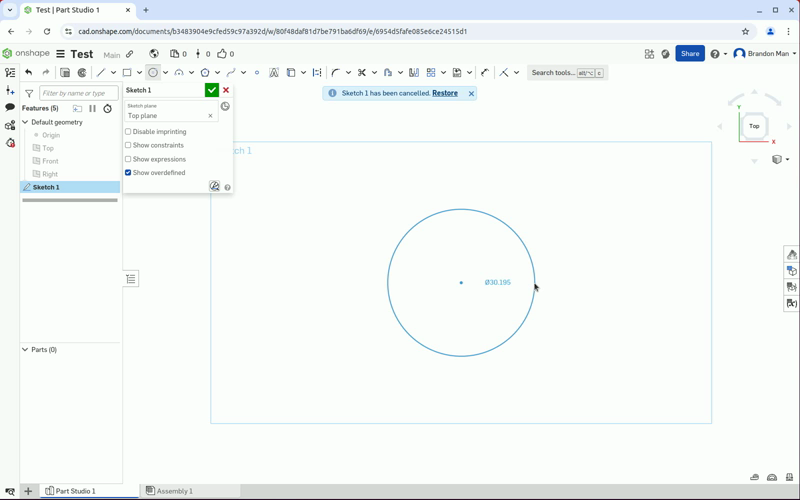
key(c)
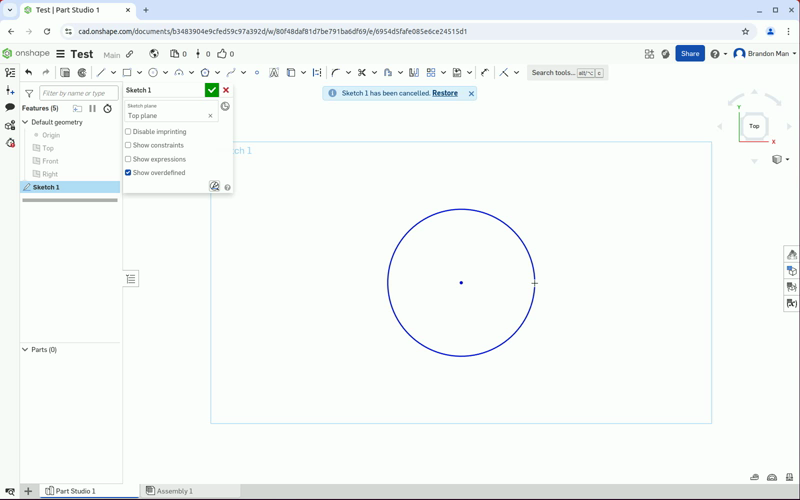
key_down(shift)
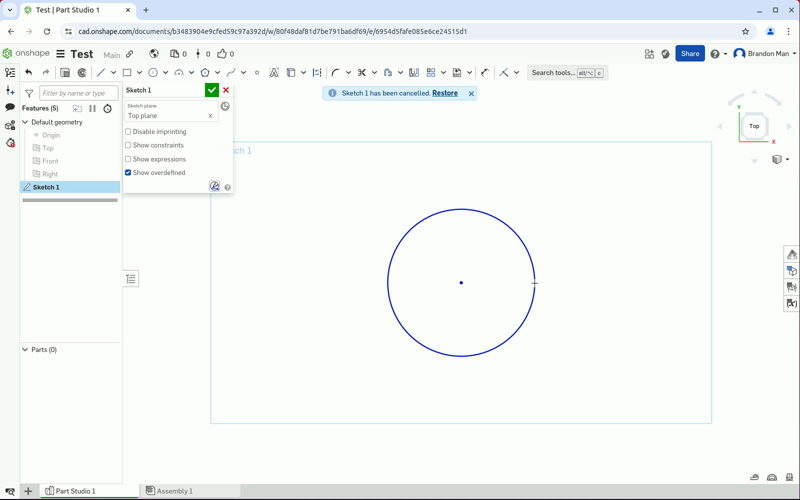
mouse_move(461, 282)
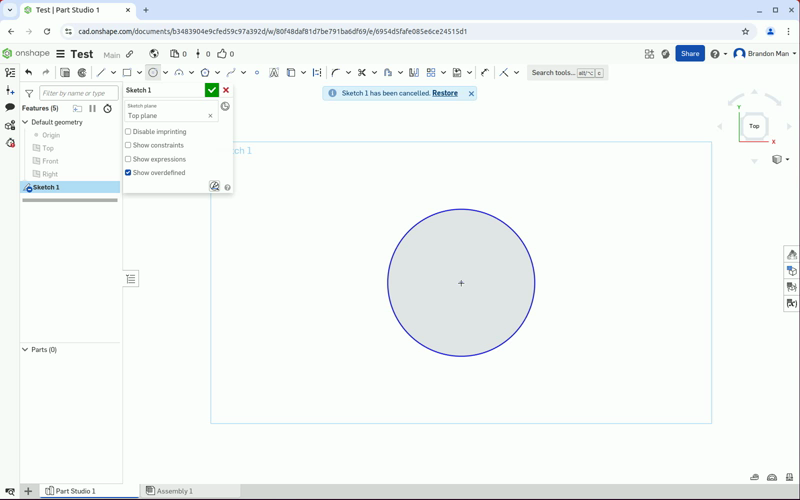
click(461, 282)
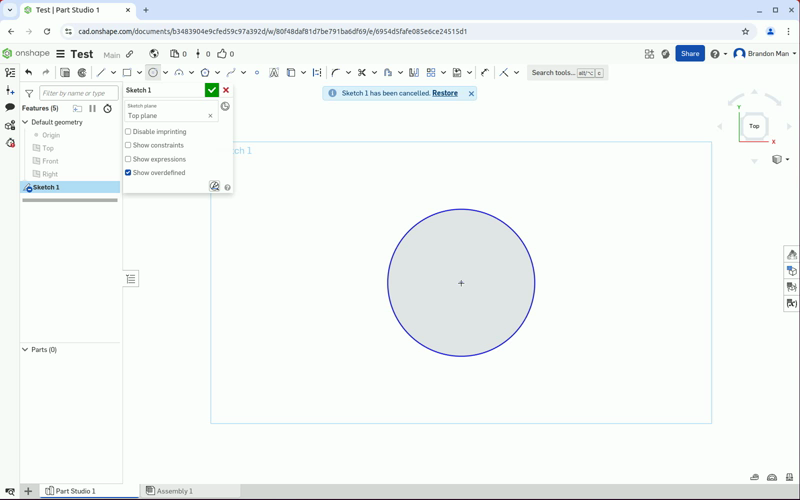
key_up(shift)
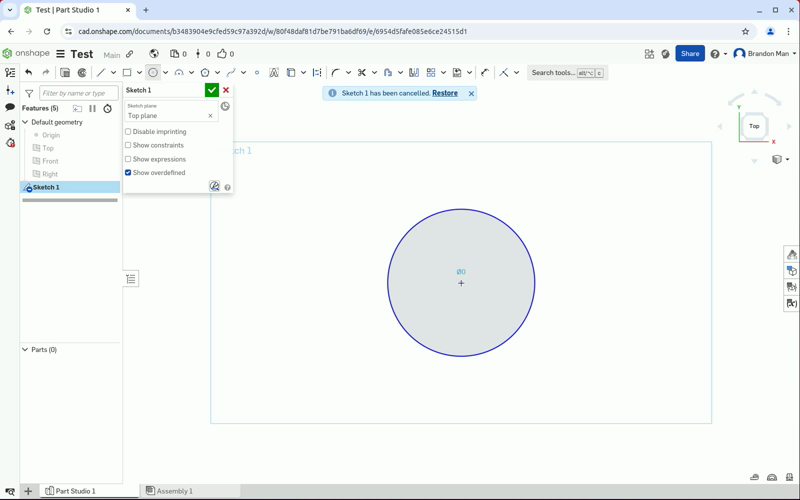
mouse_move(516, 282)
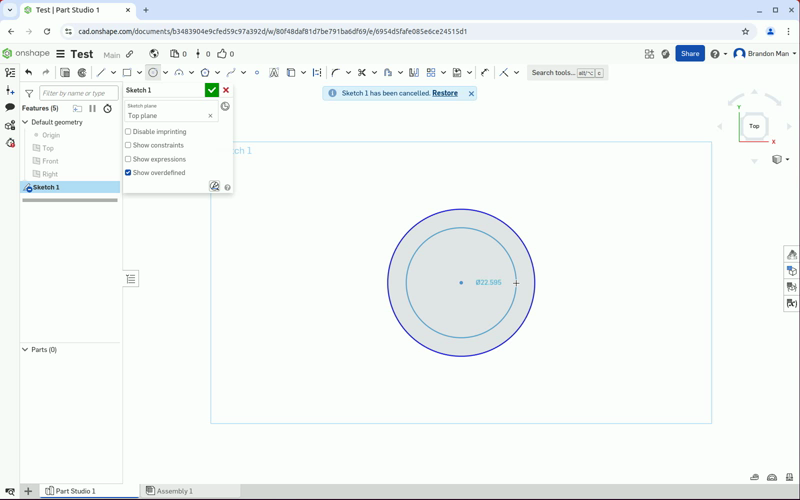
click(516, 282)
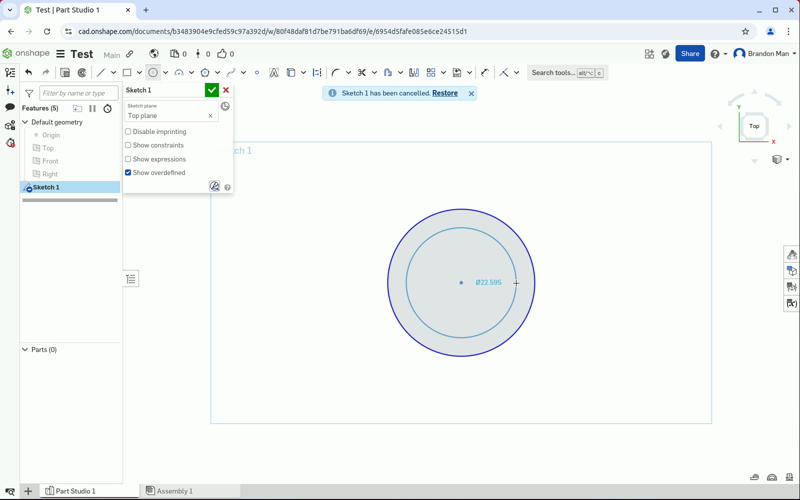
key(esc)
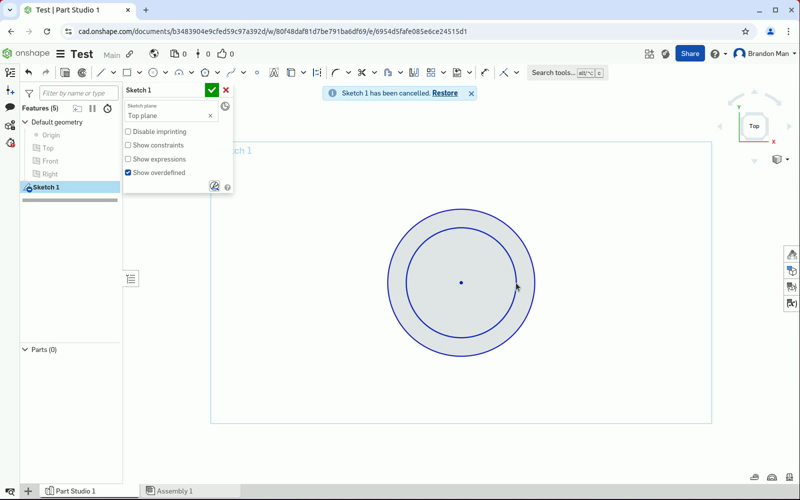
mouse_move(470, 222)
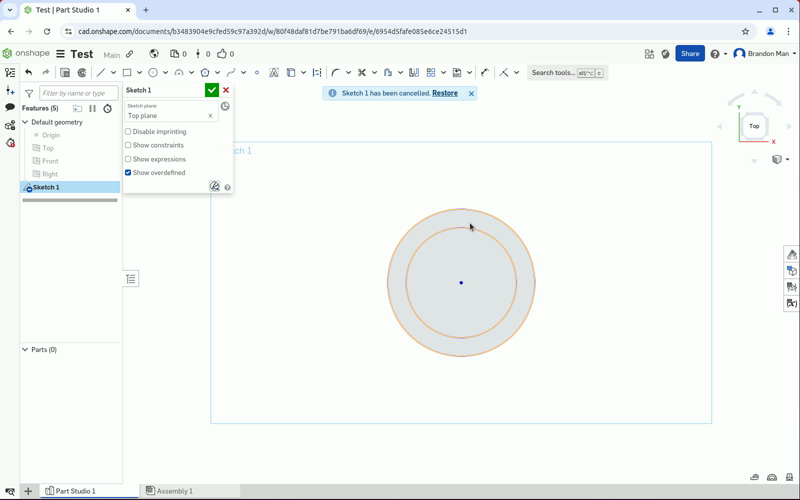
click(470, 222)
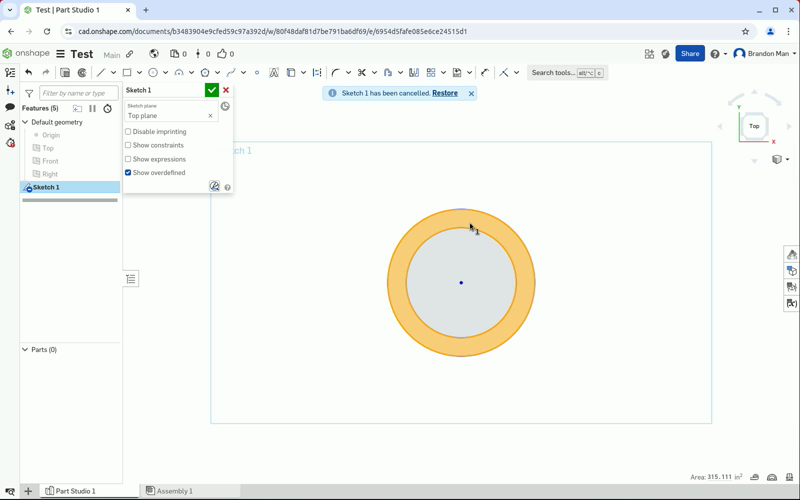
mouse_move(73, 352)
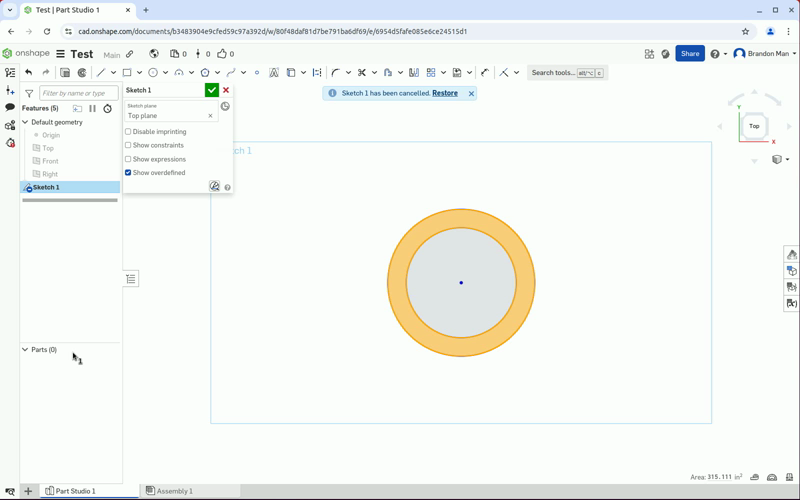
key(shift+y)
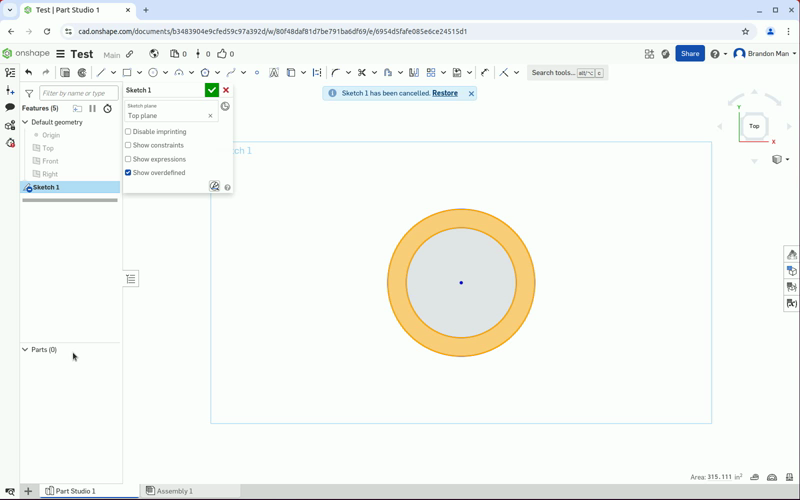
key(shift+e)
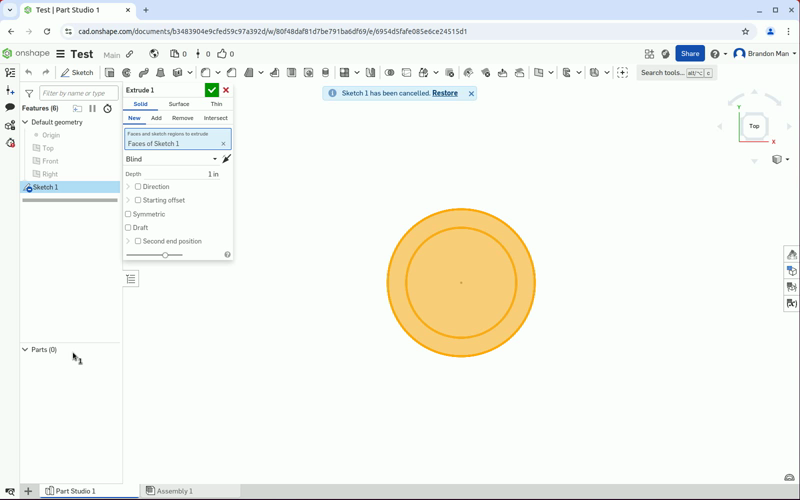
mouse_move(143, 106)
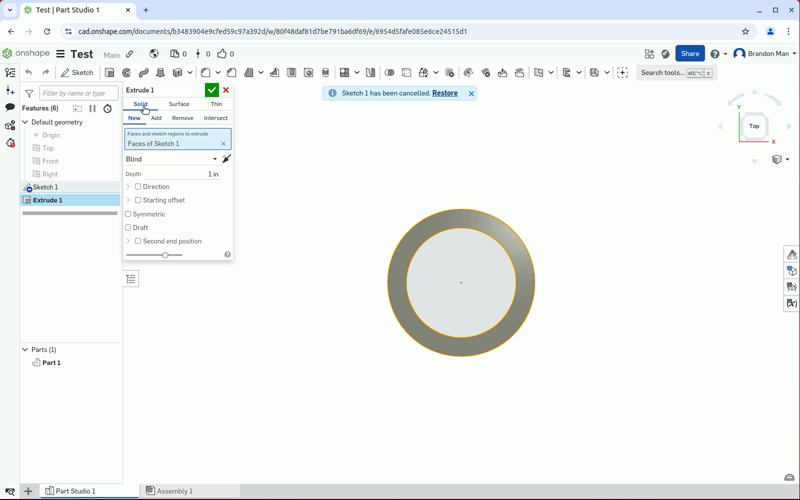
click(143, 106)
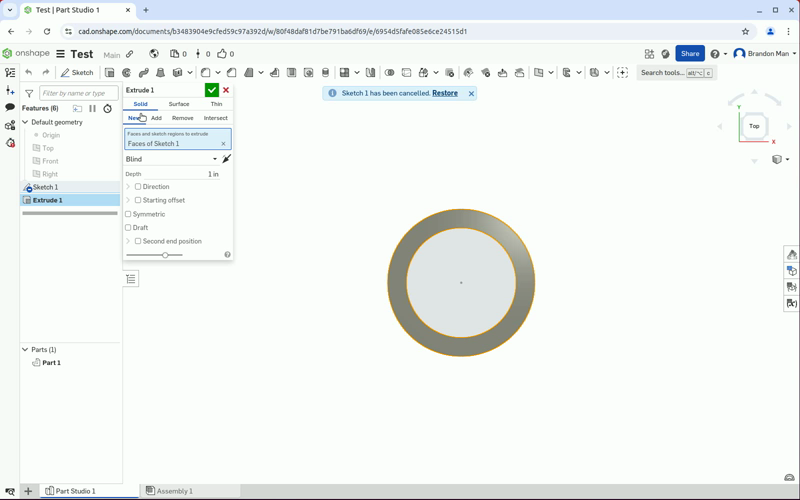
mouse_move(137, 120)
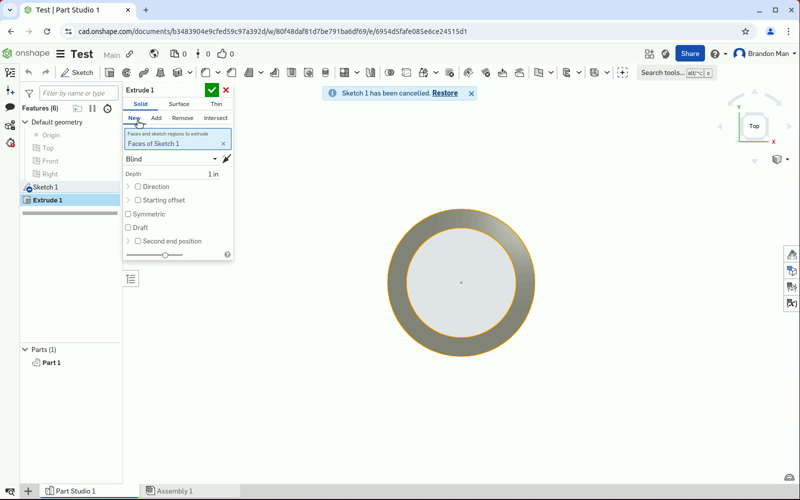
click(137, 120)
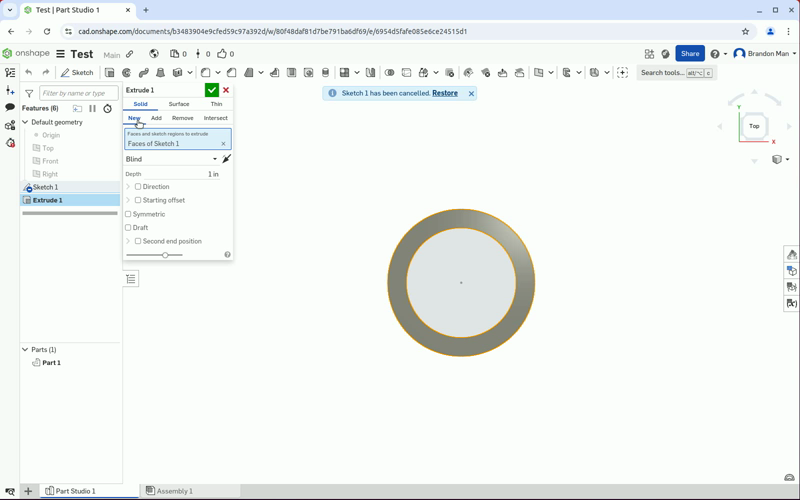
key(tab, 4)
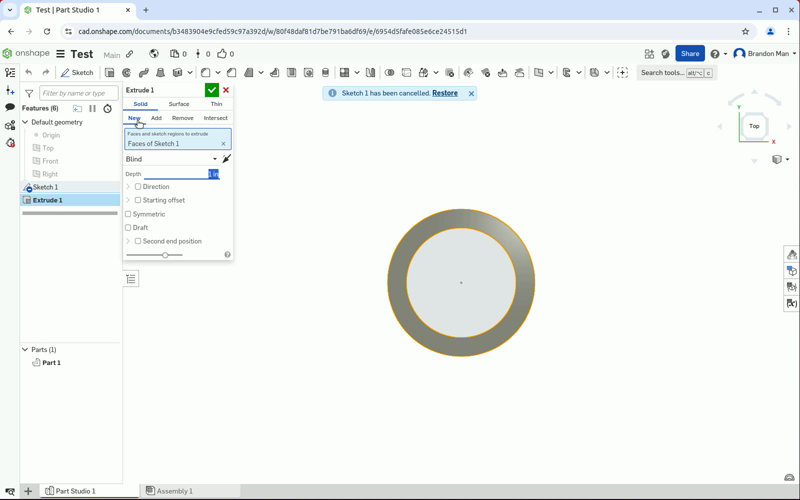
text(6.018)
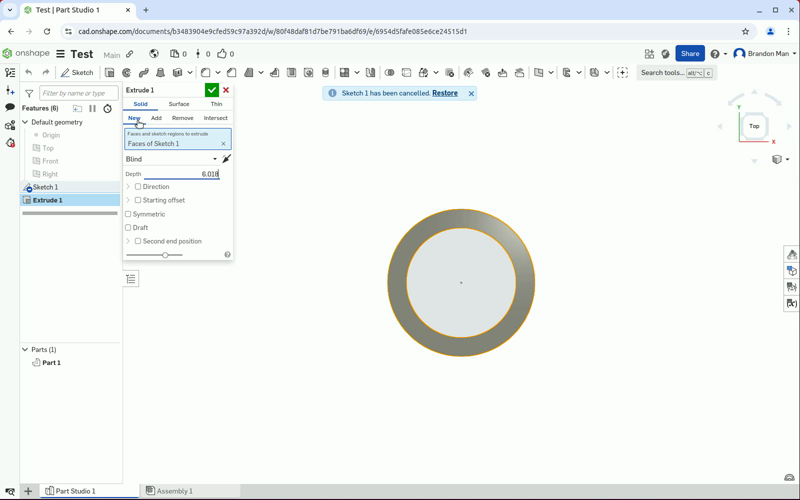
key(tab, 3)
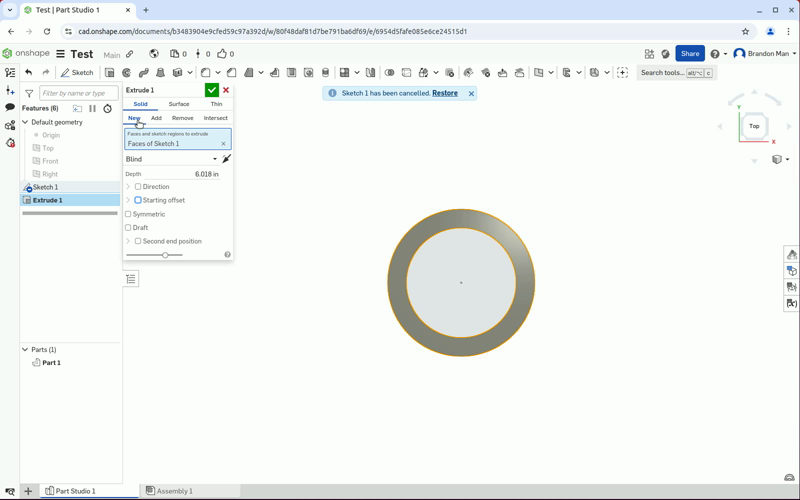
key(tab, 2)
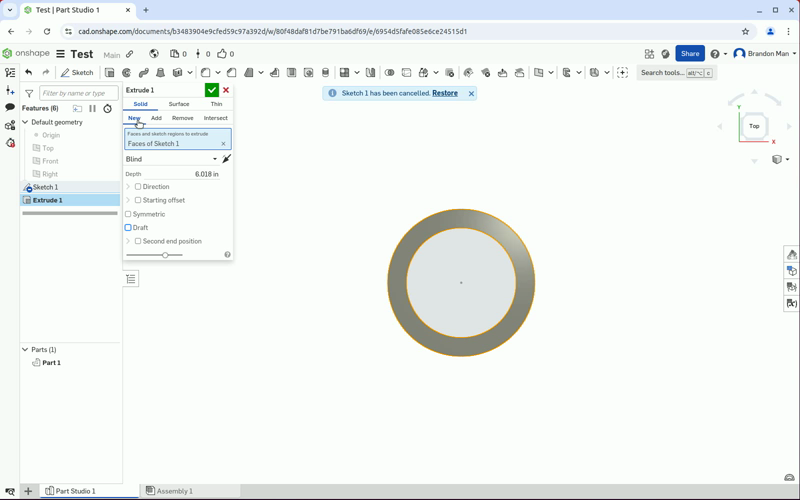
key(space)
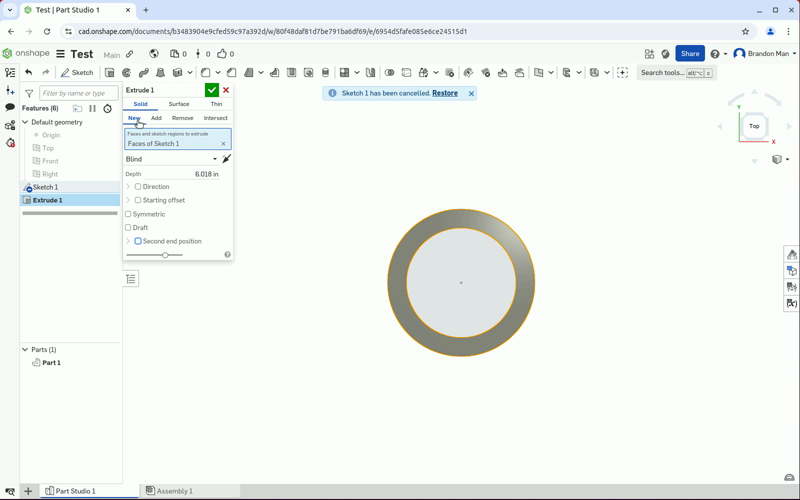
key(tab, 3)
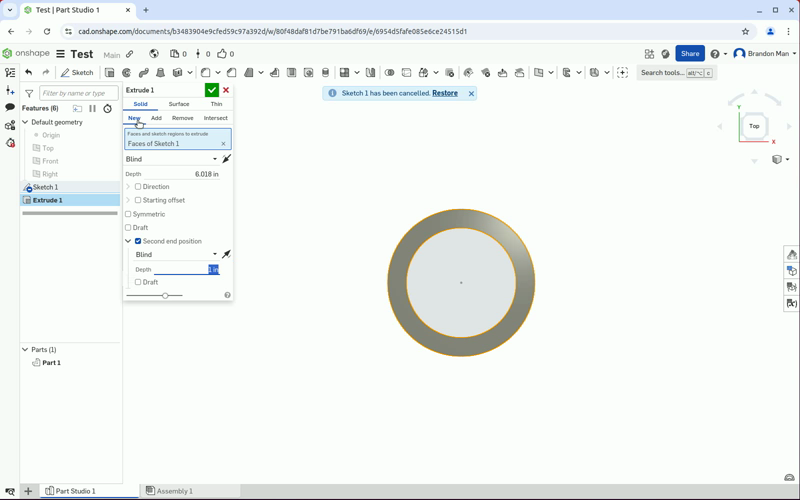
text(6.018)
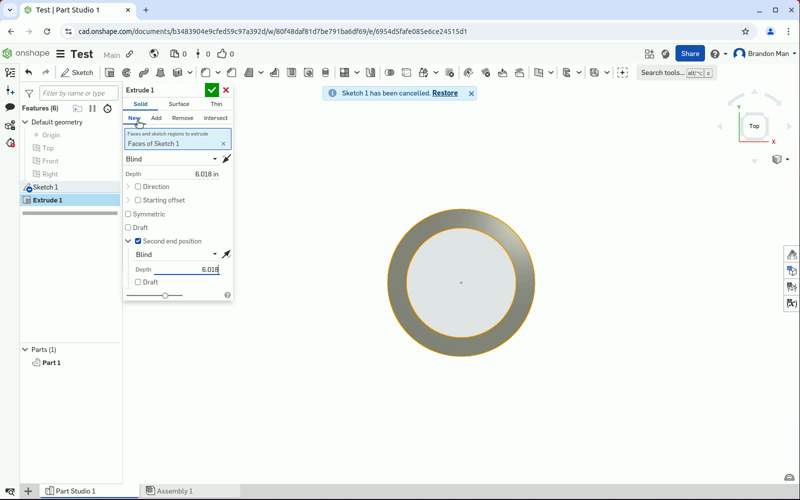
key(enter)
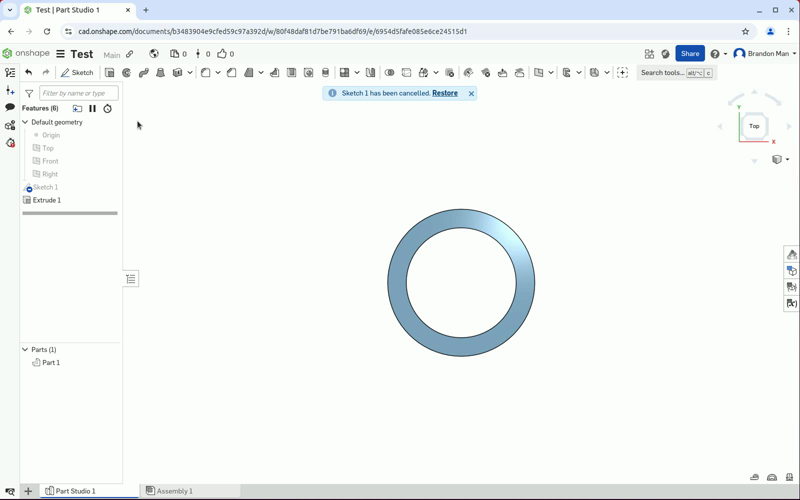
key(shift+h)
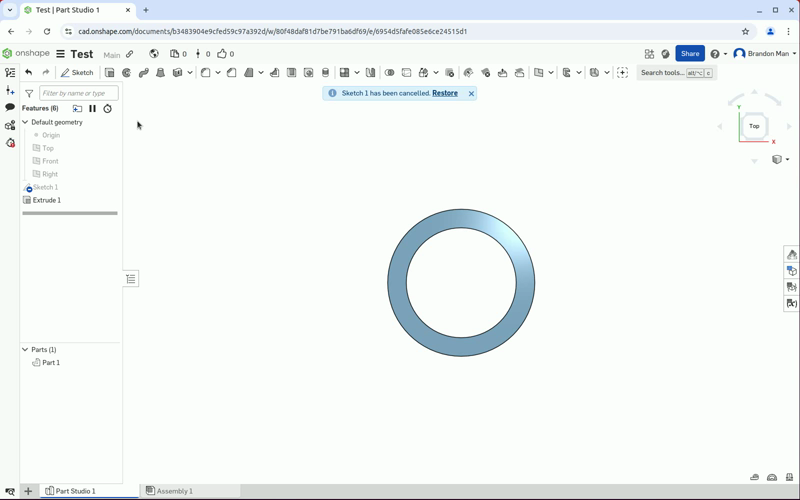
key(shift+h)
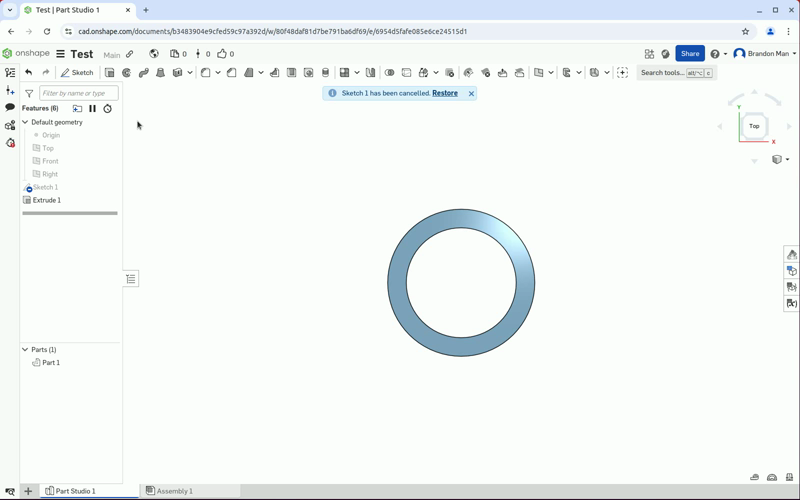
mouse_move(73, 189)
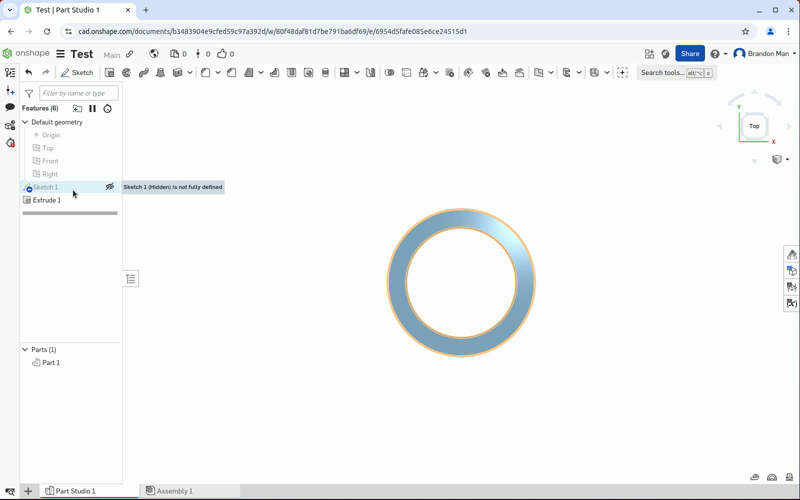
click(73, 189)
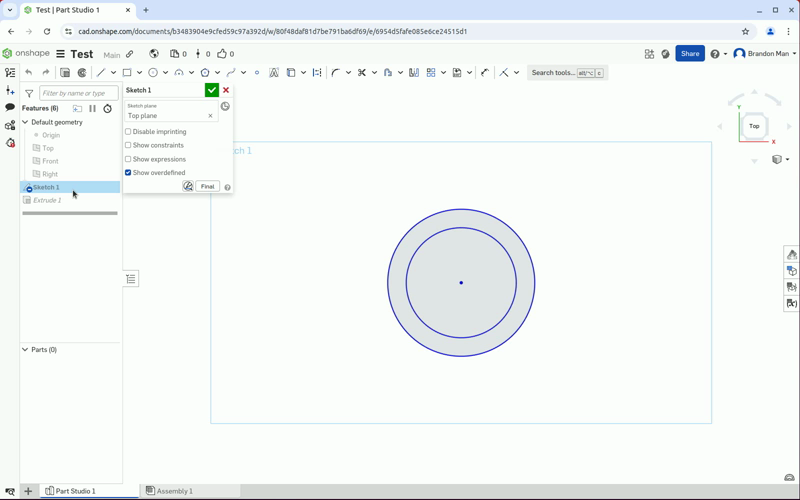
mouse_move(229, 92)
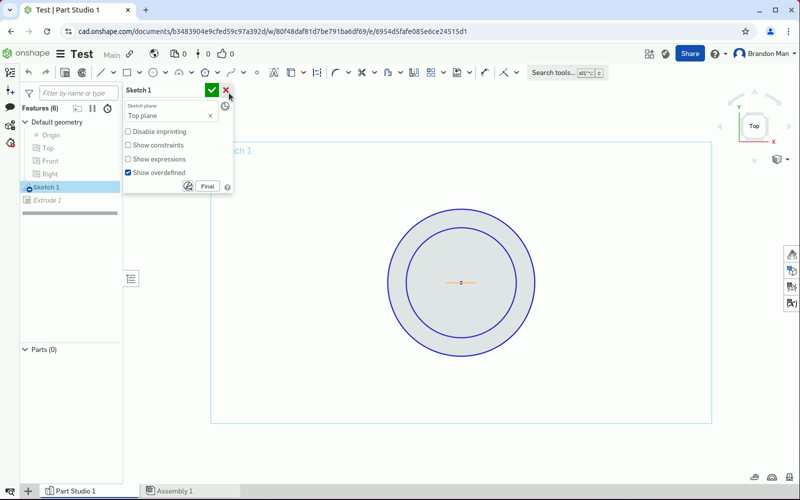
click(229, 92)
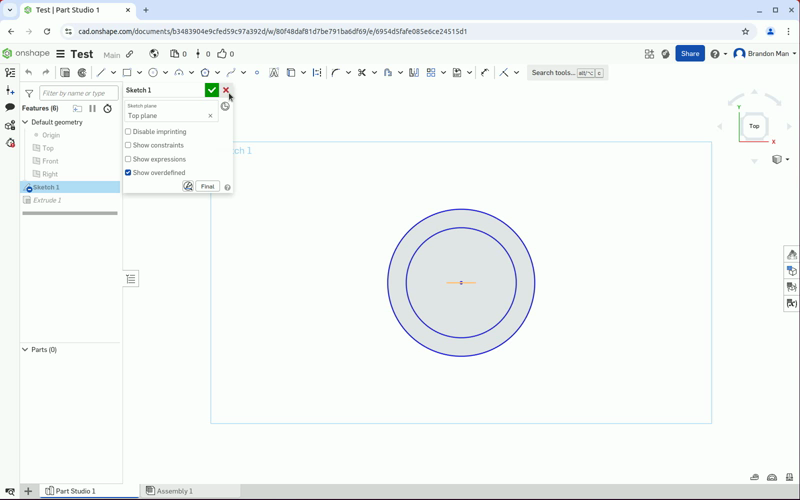
key(shift+s)
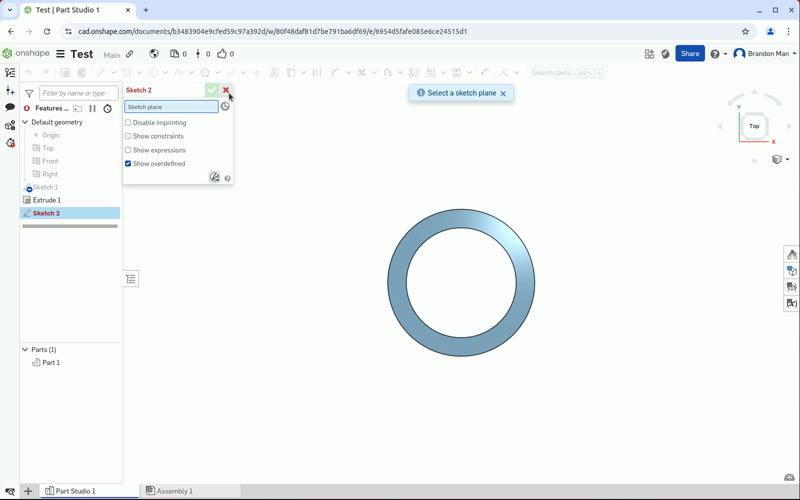
mouse_move(73, 150)
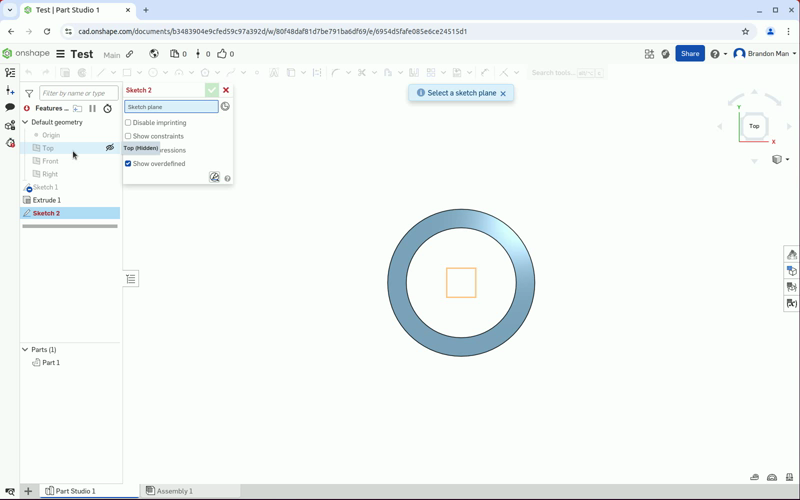
click(73, 150)
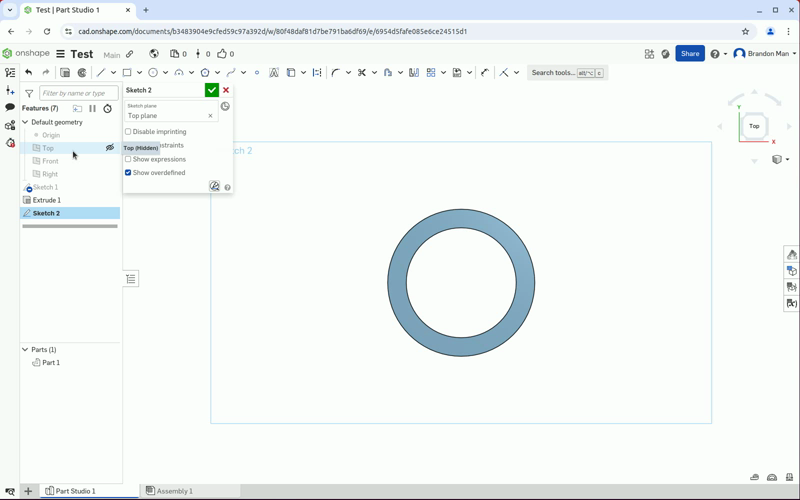
mouse_move(73, 352)
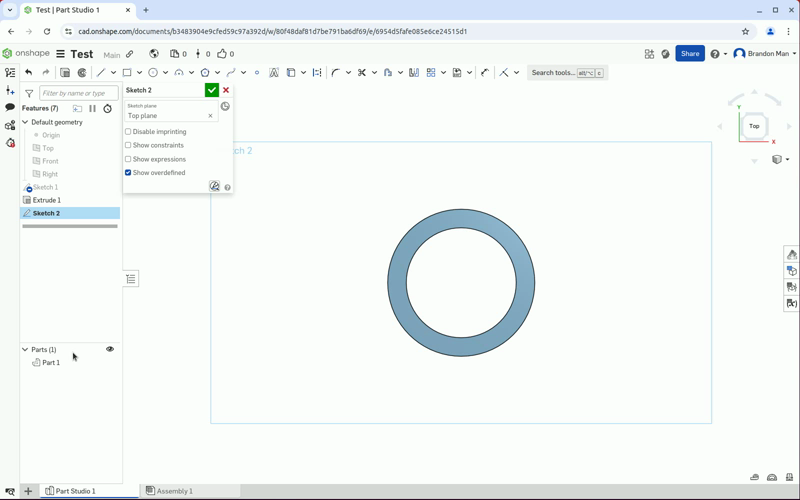
key(y)
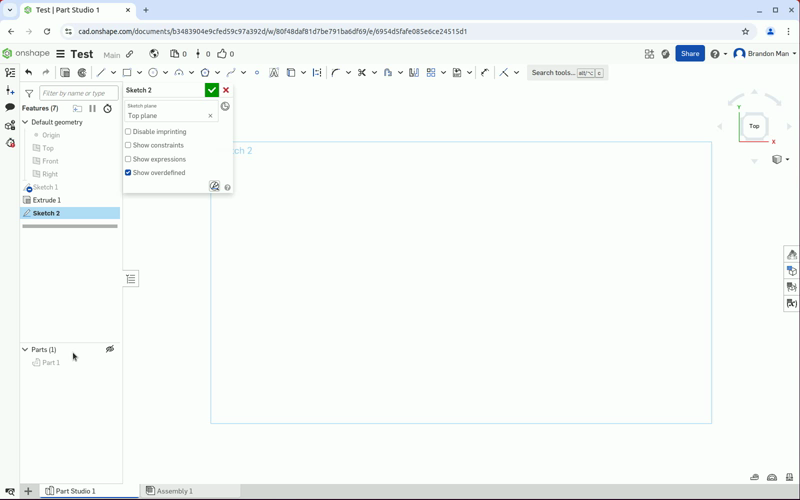
key(c)
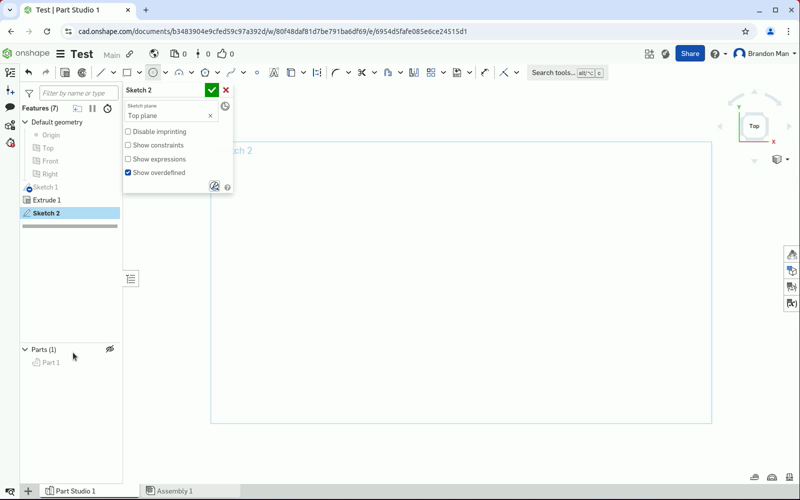
key_down(shift)
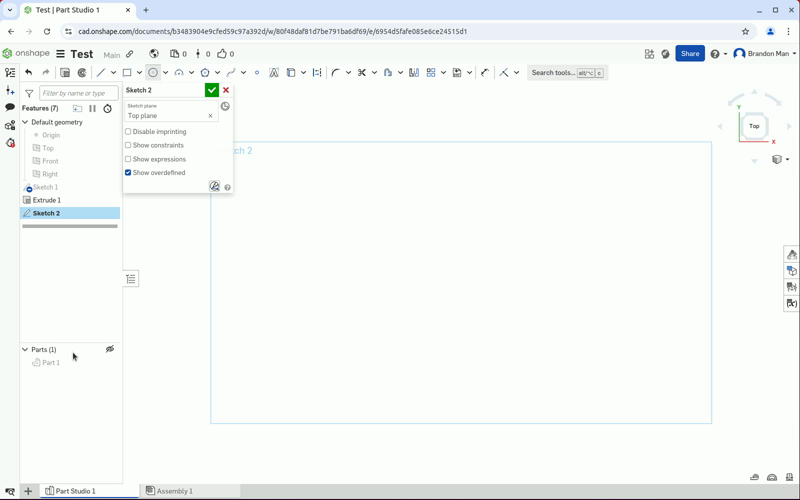
mouse_move(461, 282)
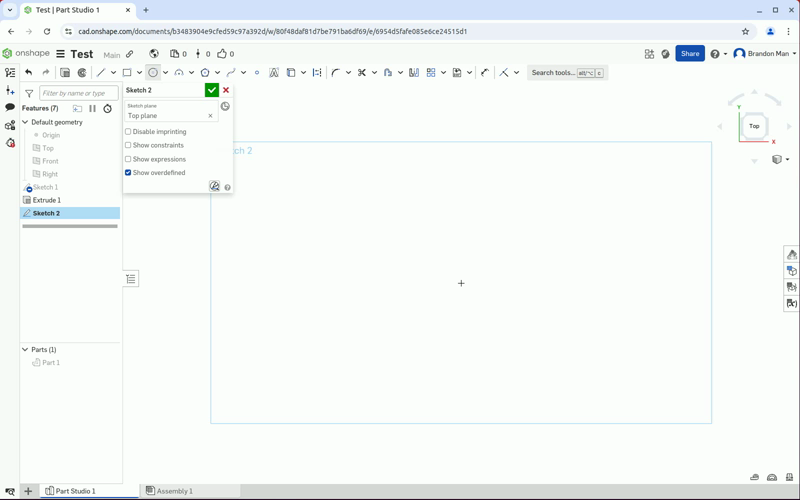
click(461, 282)
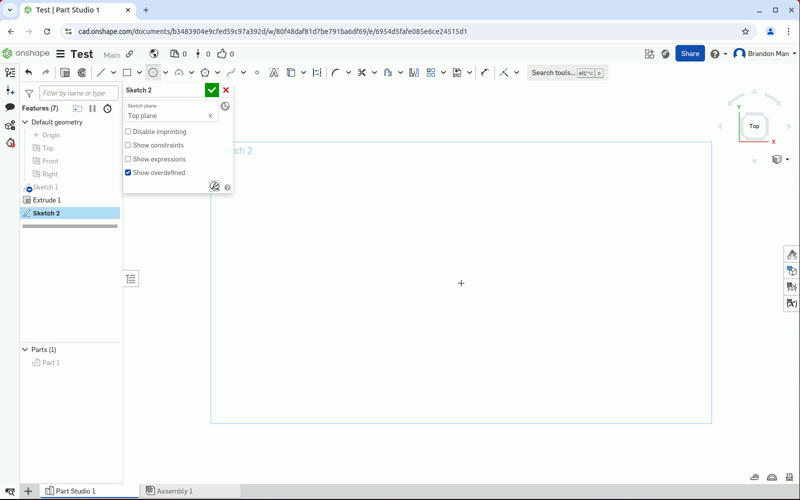
key_up(shift)
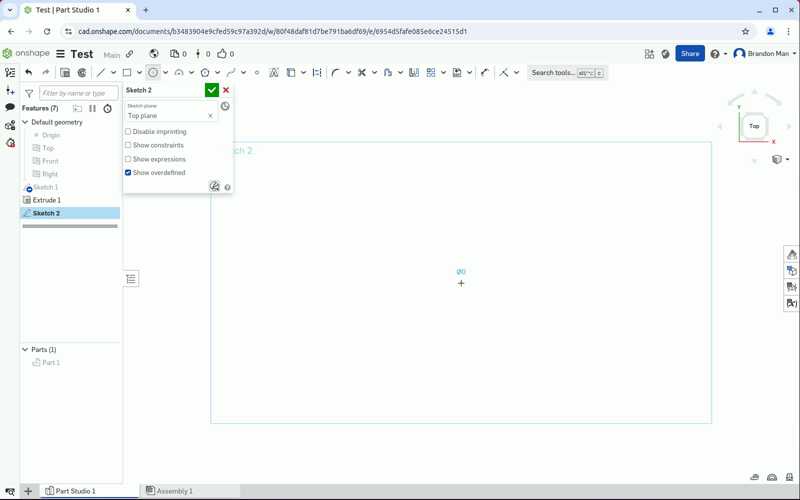
mouse_move(574, 282)
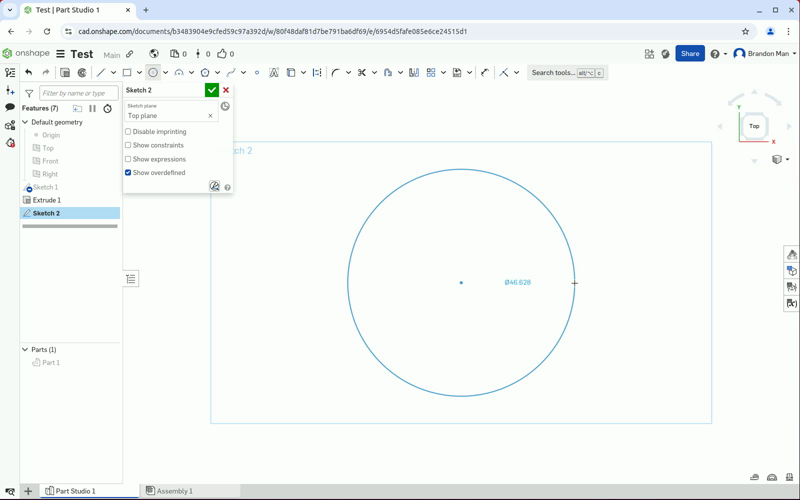
click(574, 282)
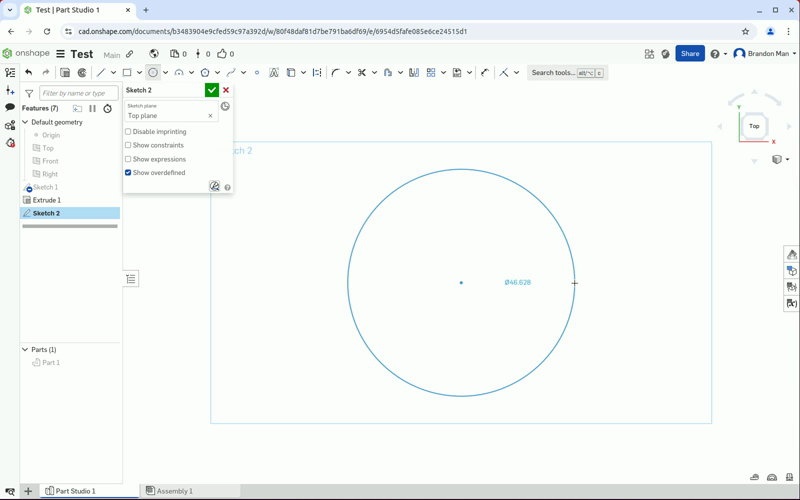
key(esc)
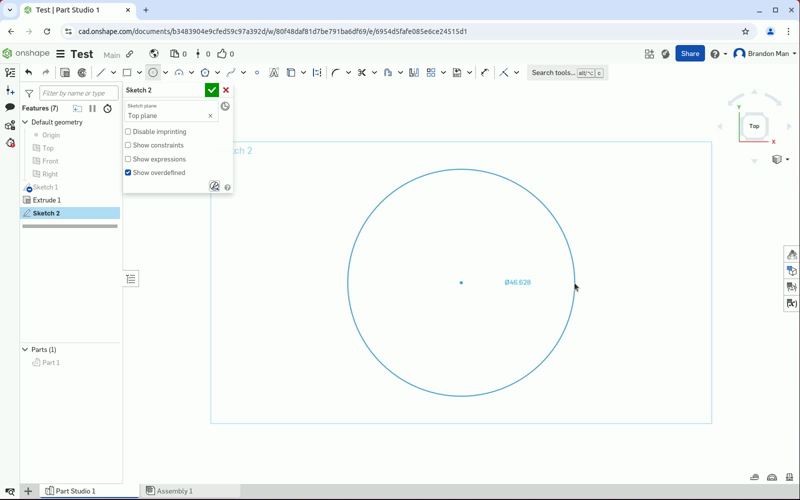
key(c)
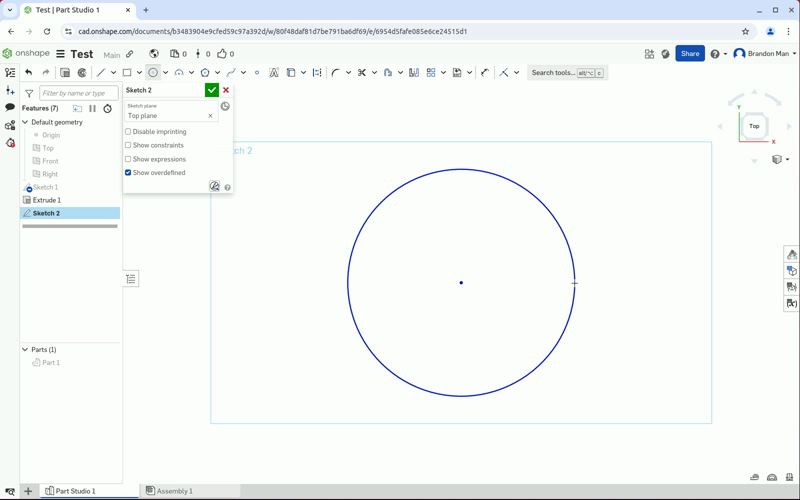
key_down(shift)
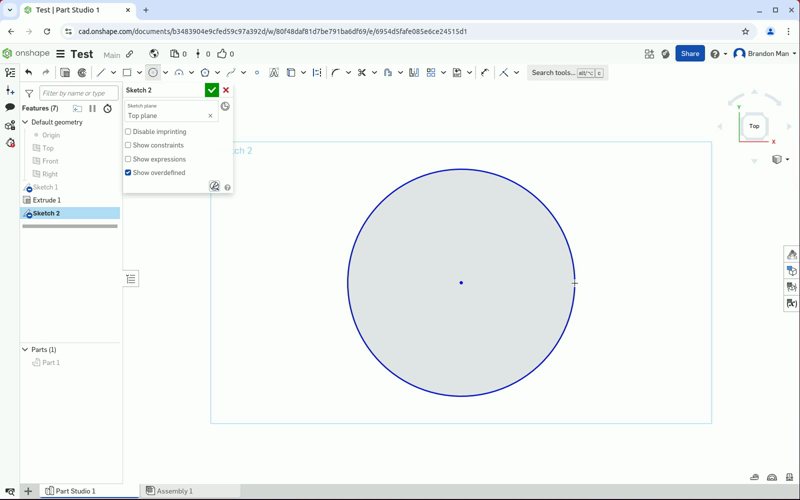
mouse_move(461, 282)
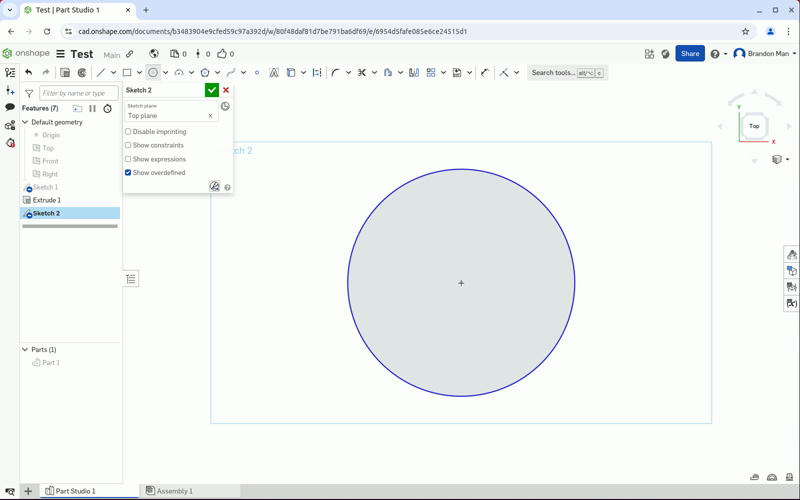
click(461, 282)
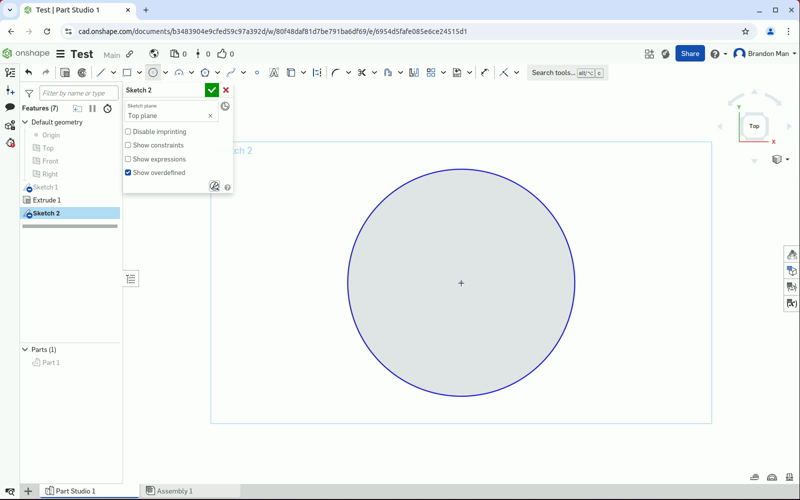
key_up(shift)
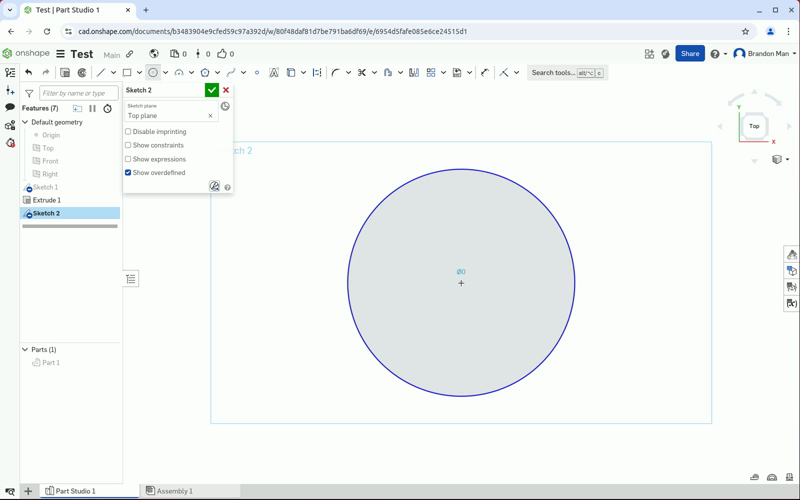
mouse_move(560, 282)
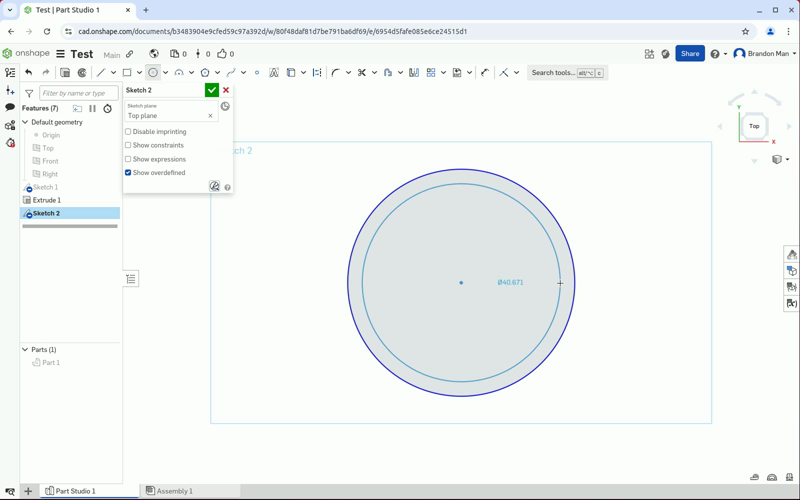
click(560, 282)
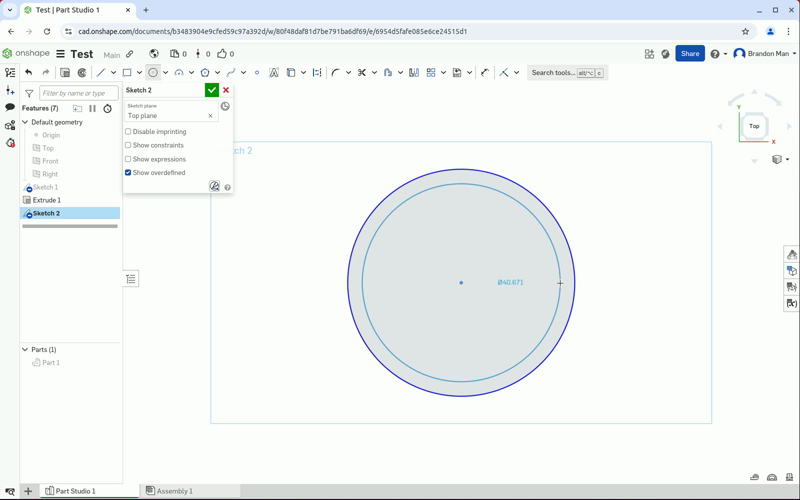
key(esc)
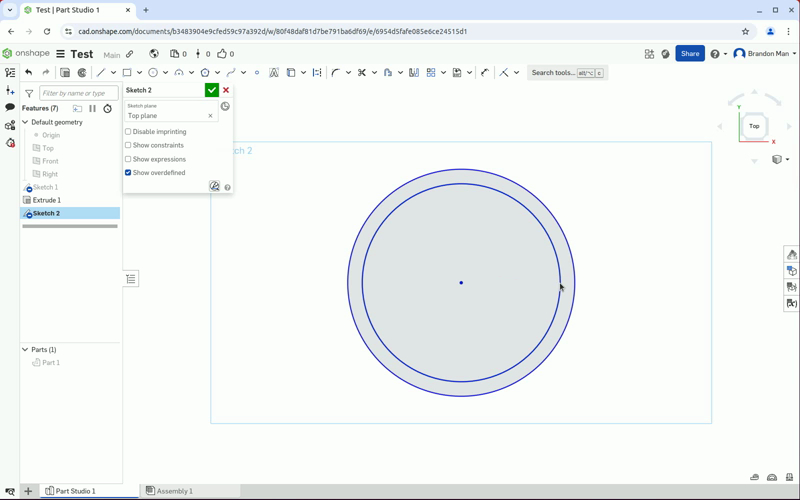
mouse_move(476, 387)
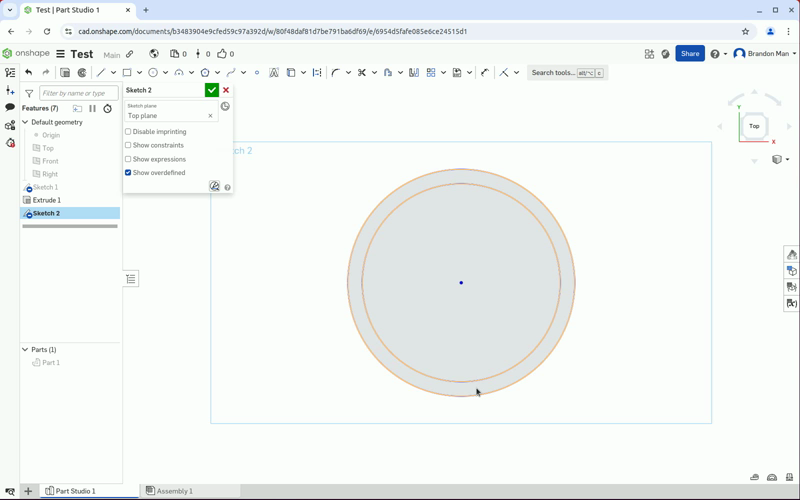
click(476, 387)
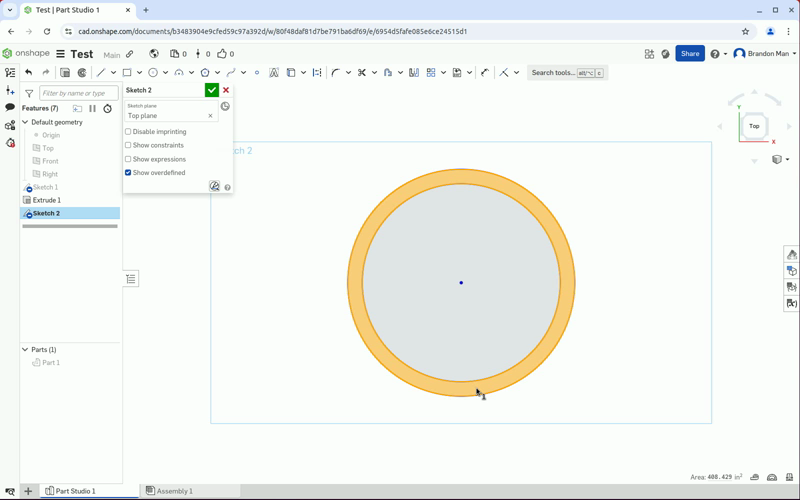
mouse_move(73, 352)
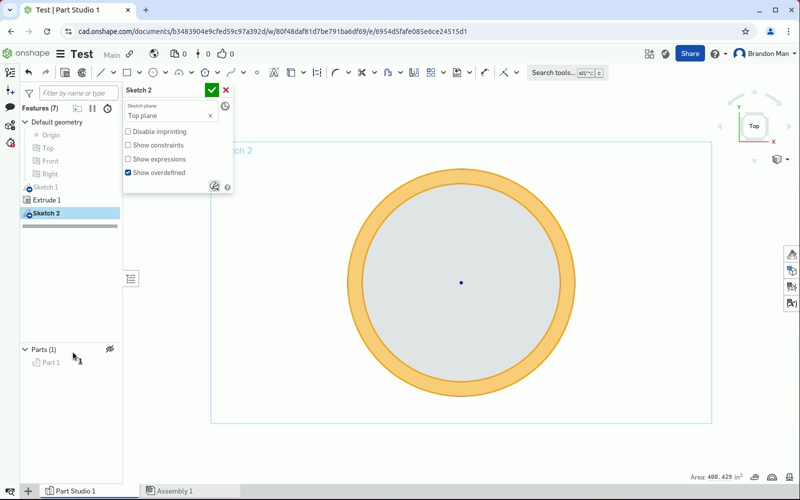
key(shift+y)
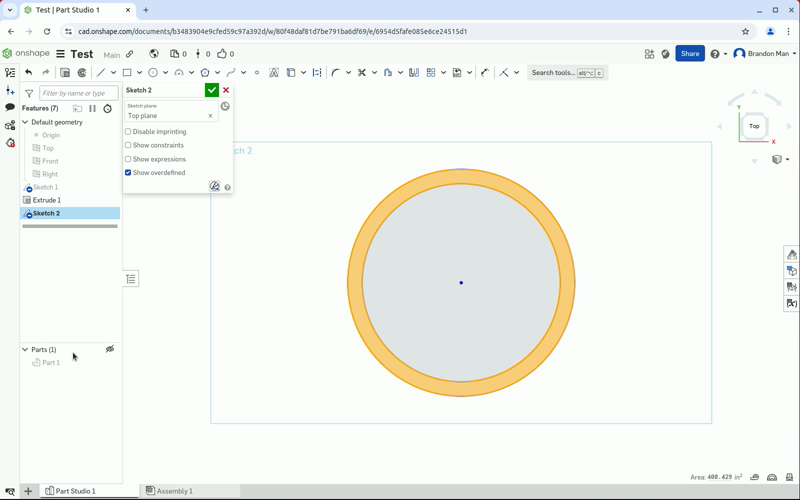
key(shift+e)
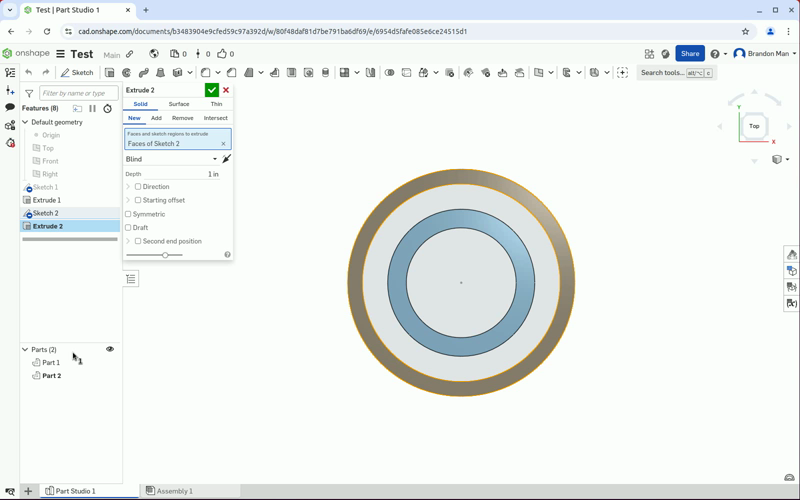
mouse_move(143, 106)
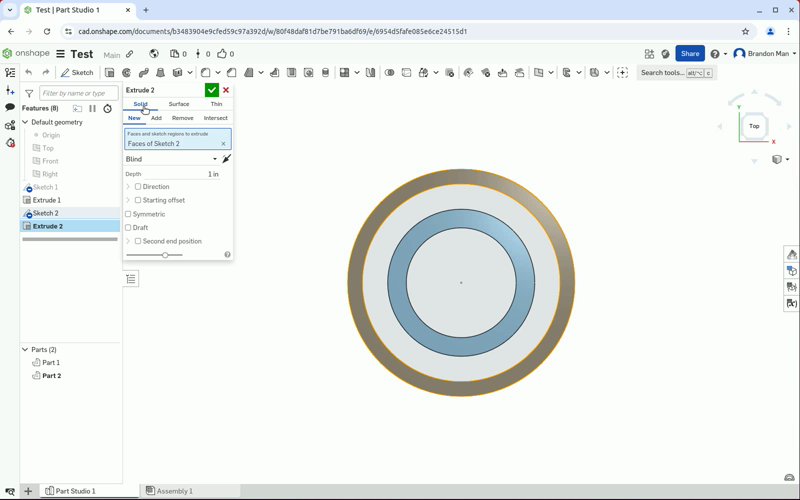
click(143, 106)
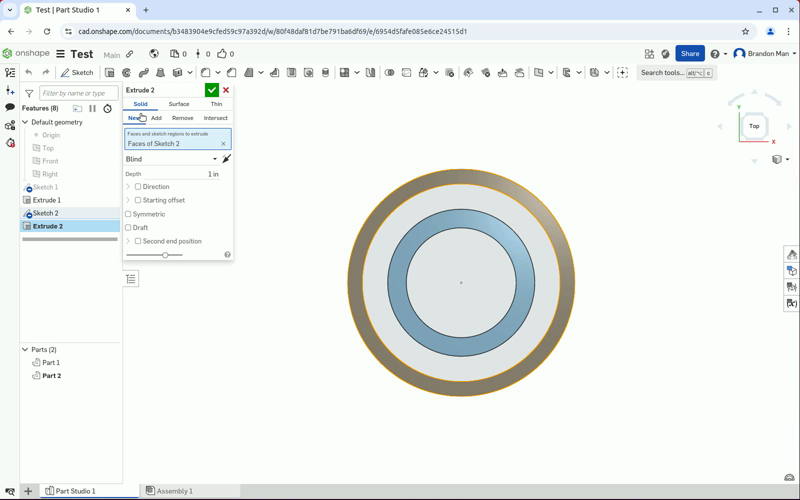
mouse_move(137, 120)
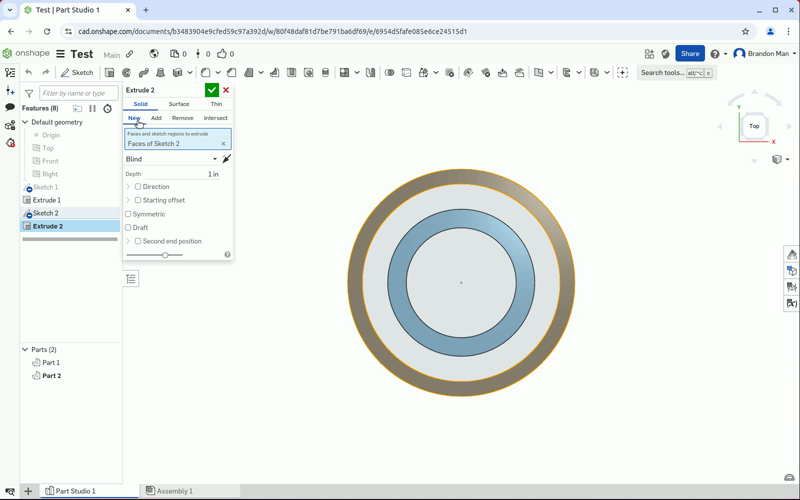
click(137, 120)
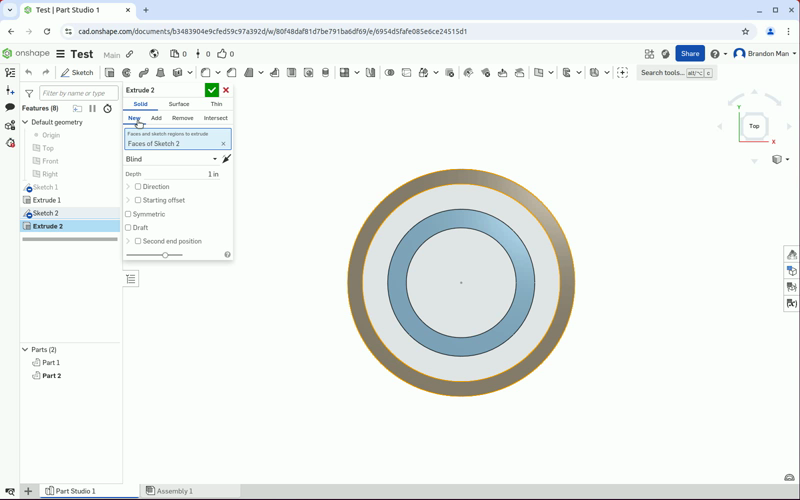
key(tab, 4)
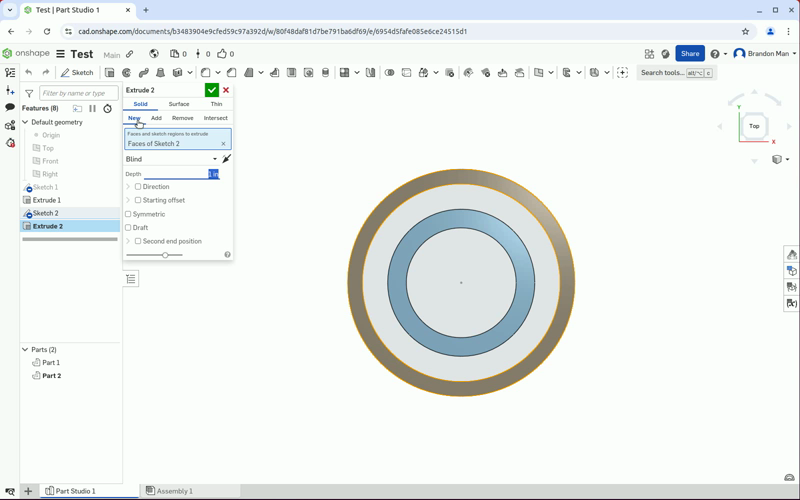
text(6.018)
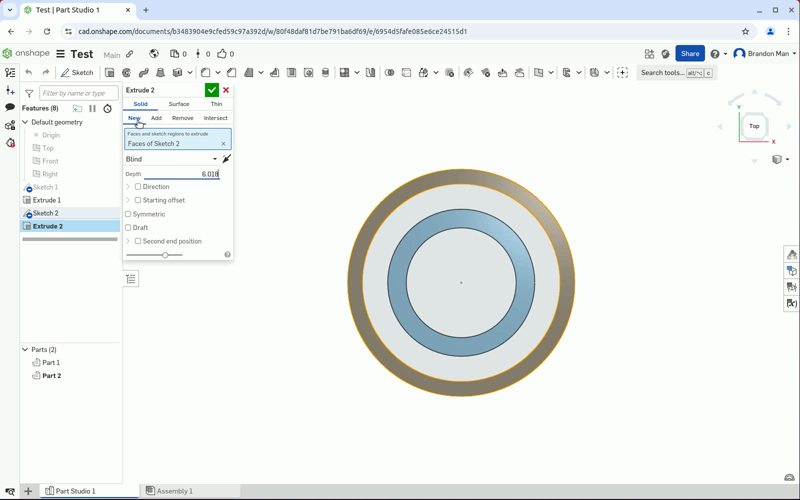
key(tab, 3)
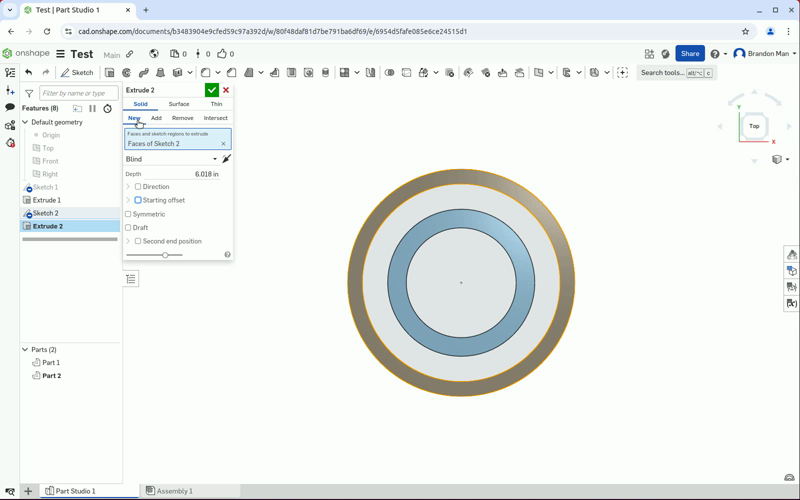
key(tab, 2)
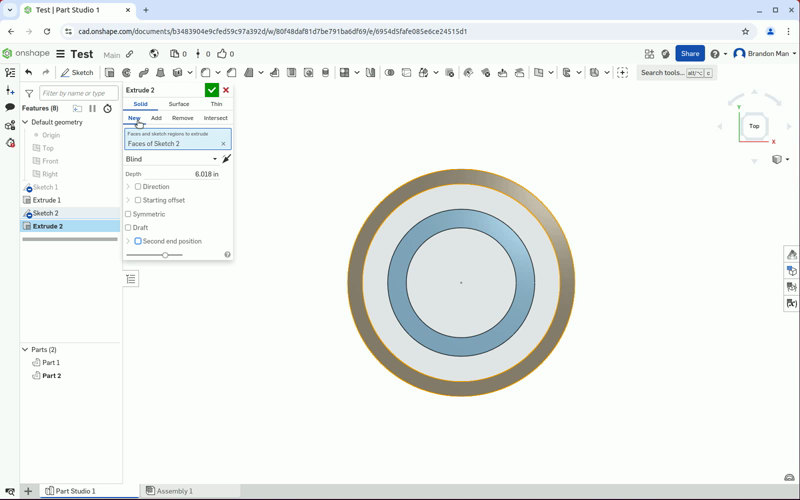
key(space)
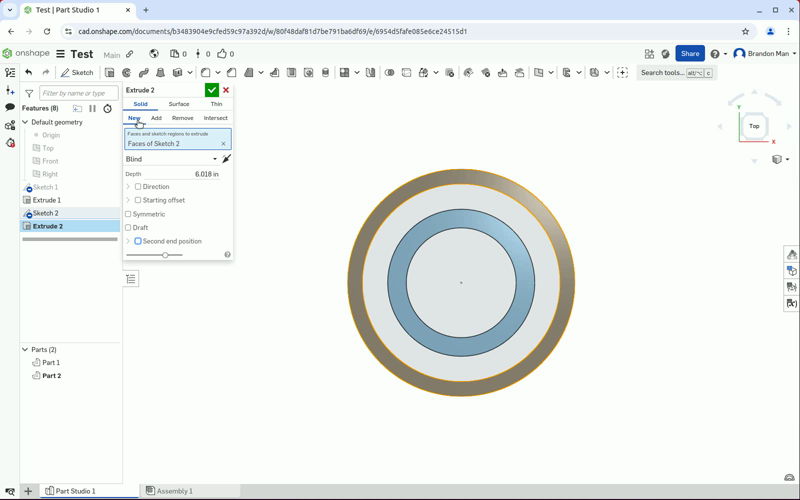
key(tab, 3)
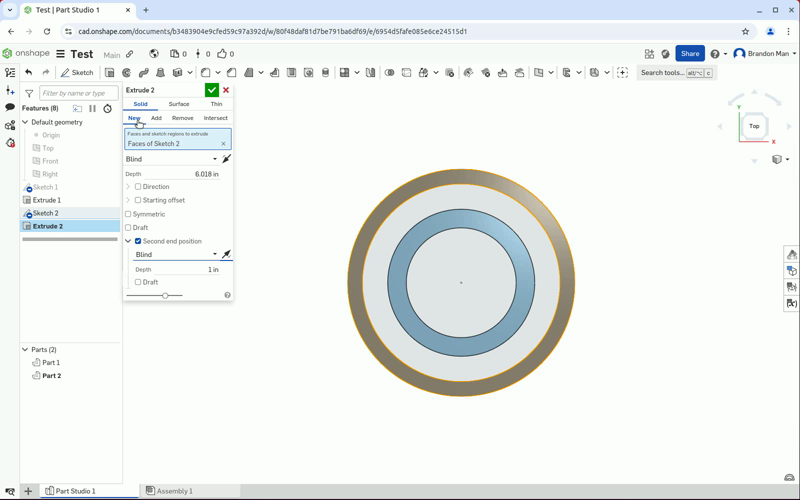
text(6.018)
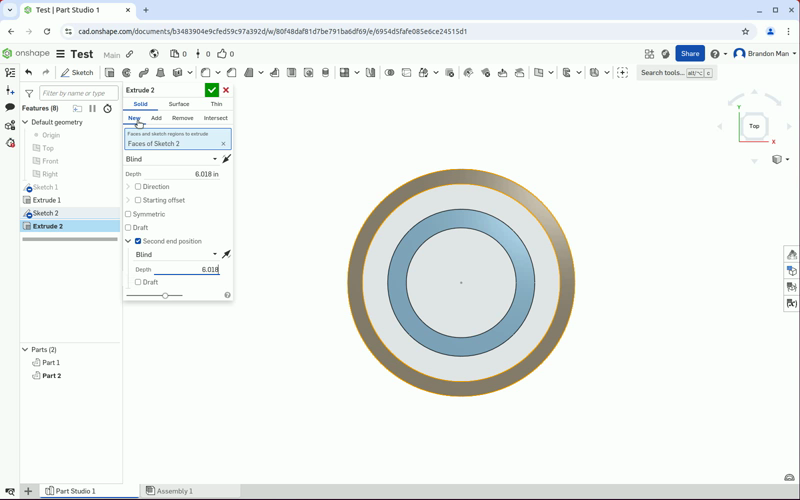
key(enter)
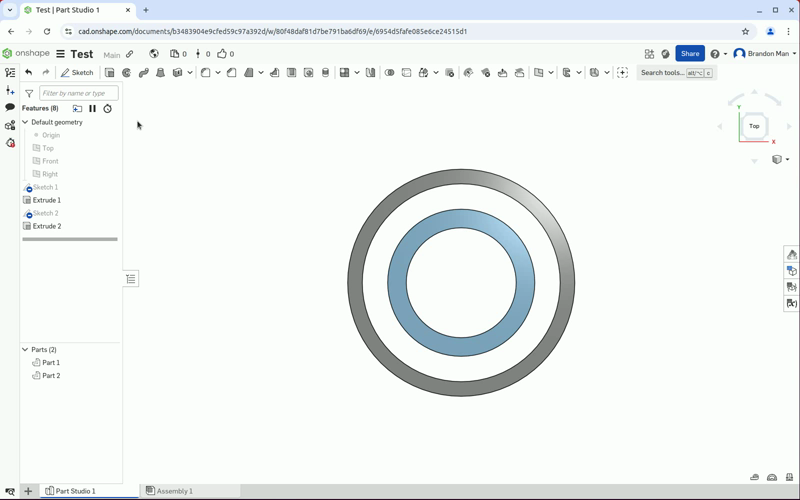
key(shift+h)
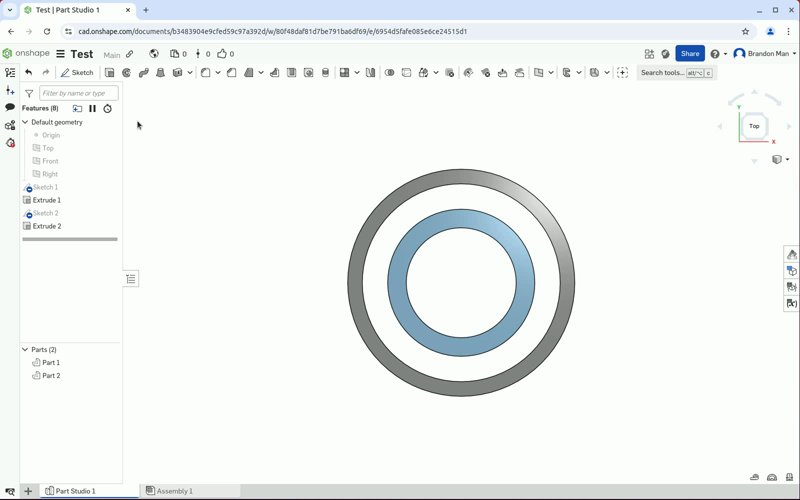
key(shift+h)
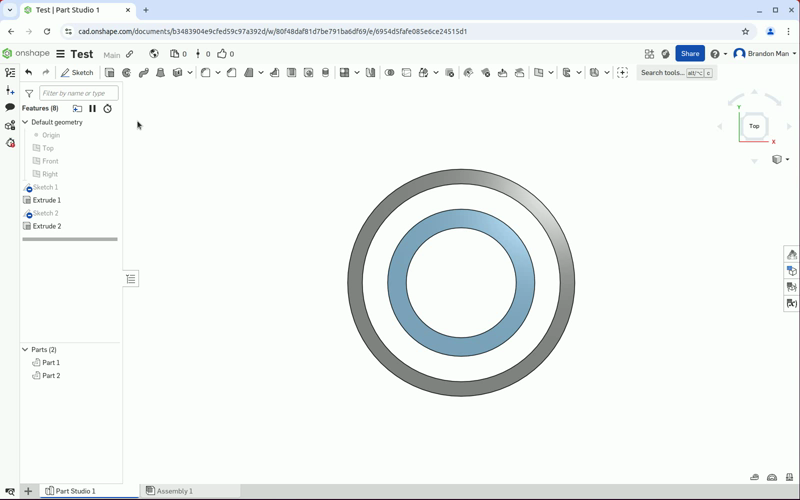
mouse_move(73, 189)
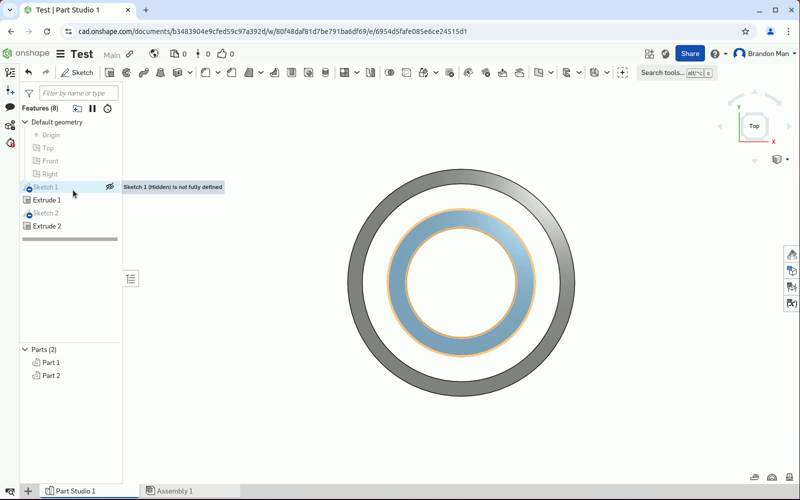
click(73, 189)
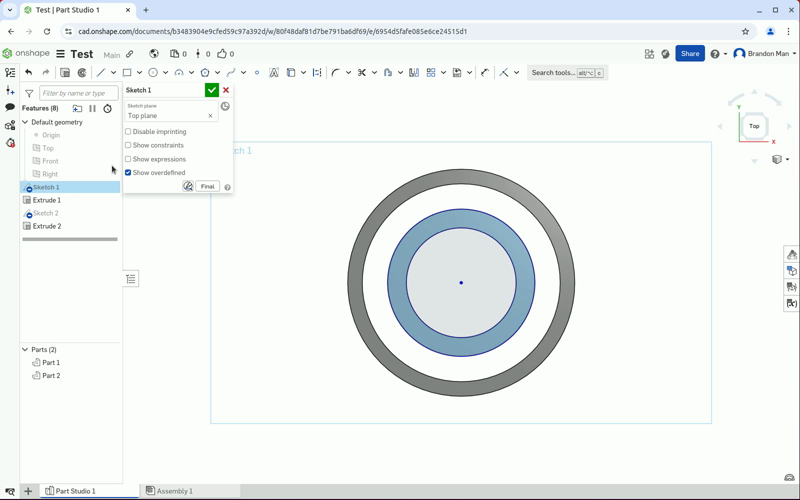
mouse_move(229, 92)
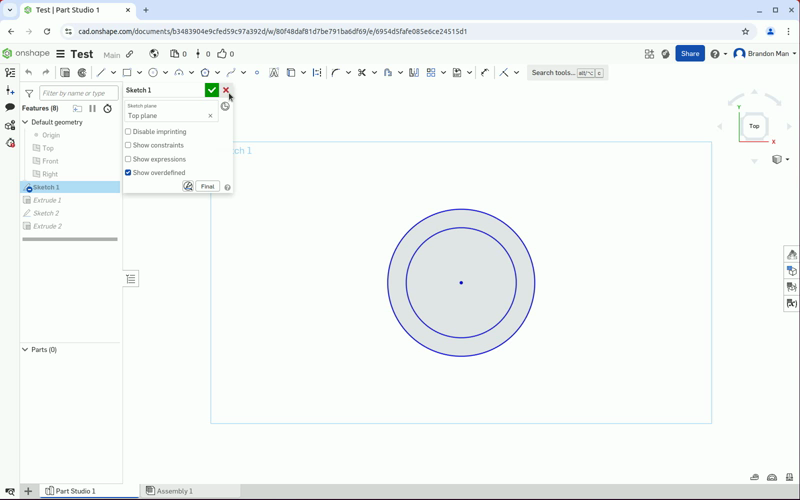
click(229, 92)
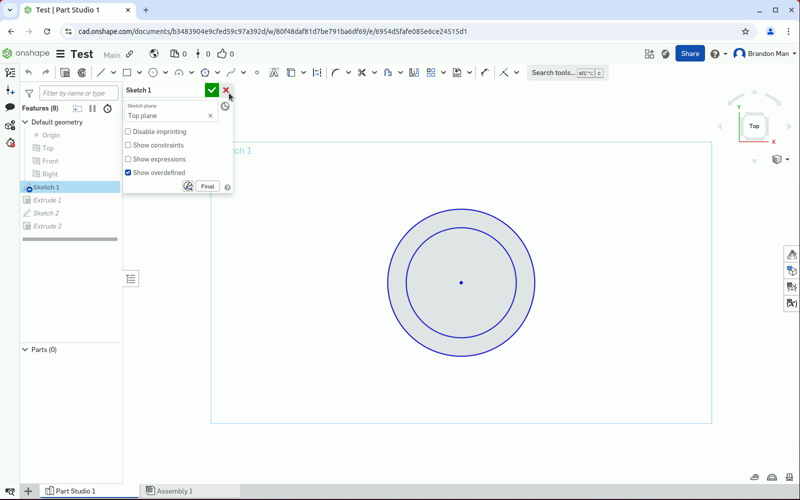
key(shift+s)
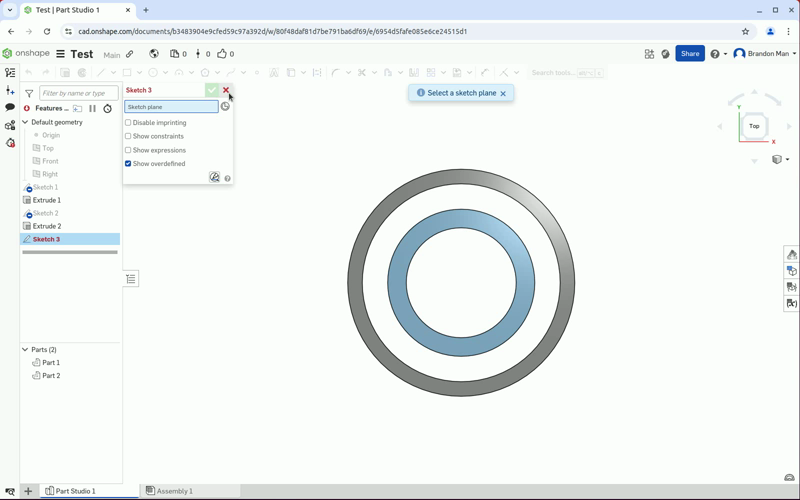
mouse_move(73, 150)
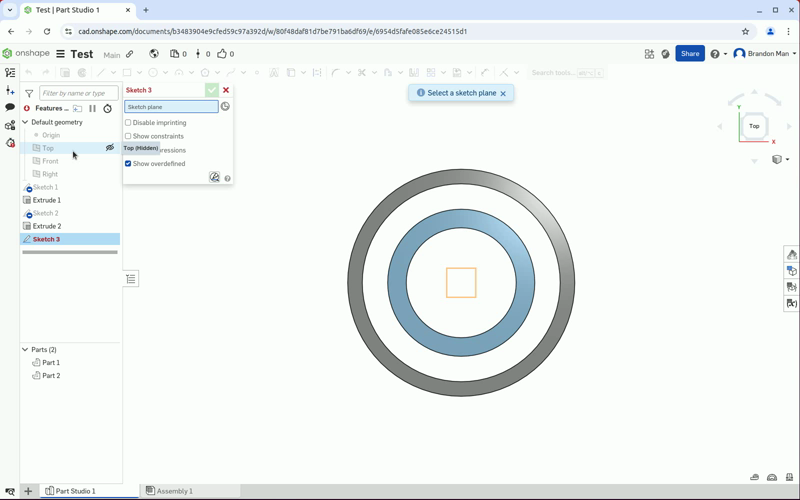
click(73, 150)
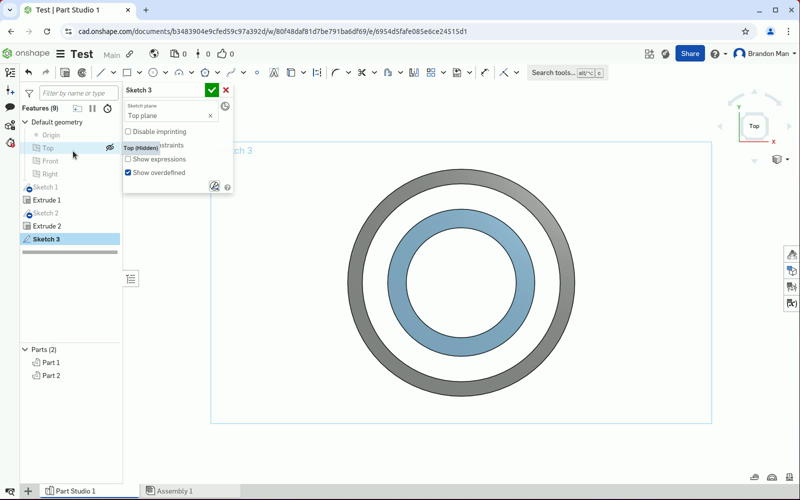
mouse_move(73, 352)
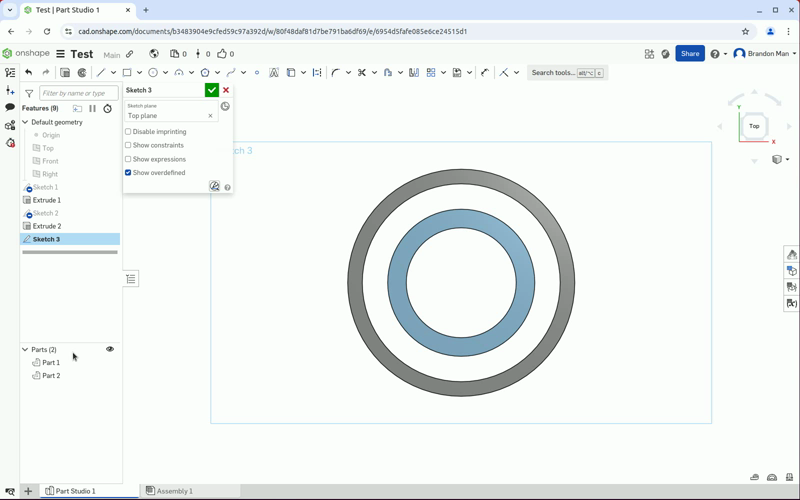
key(y)
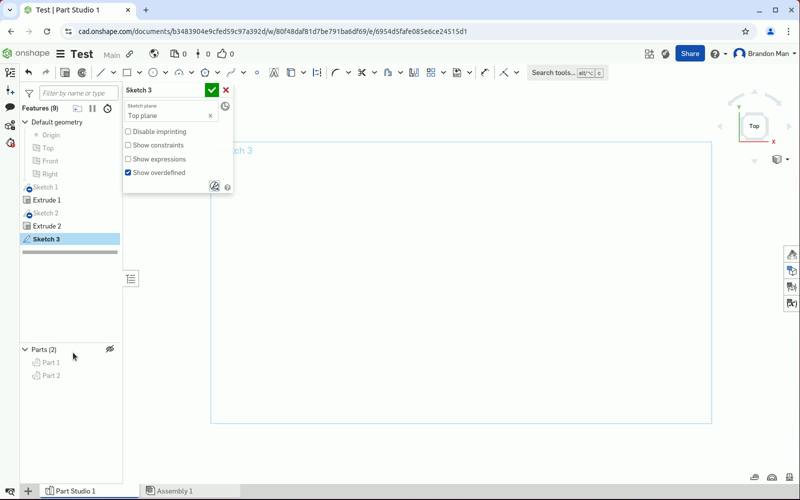
key(c)
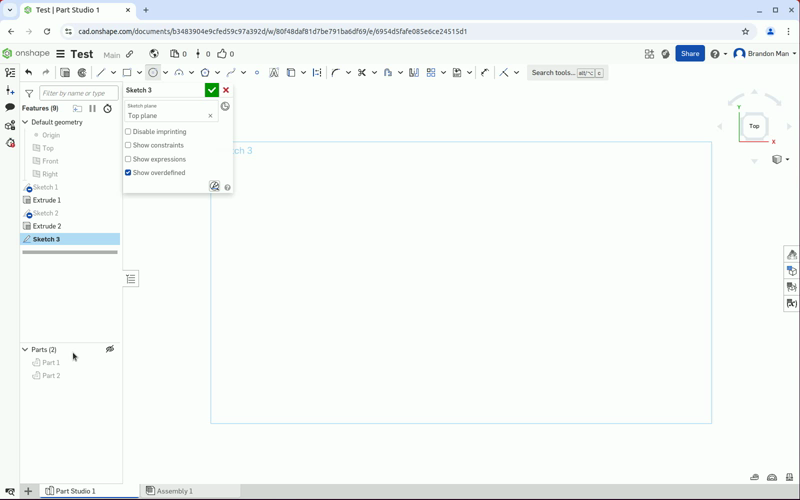
key_down(shift)
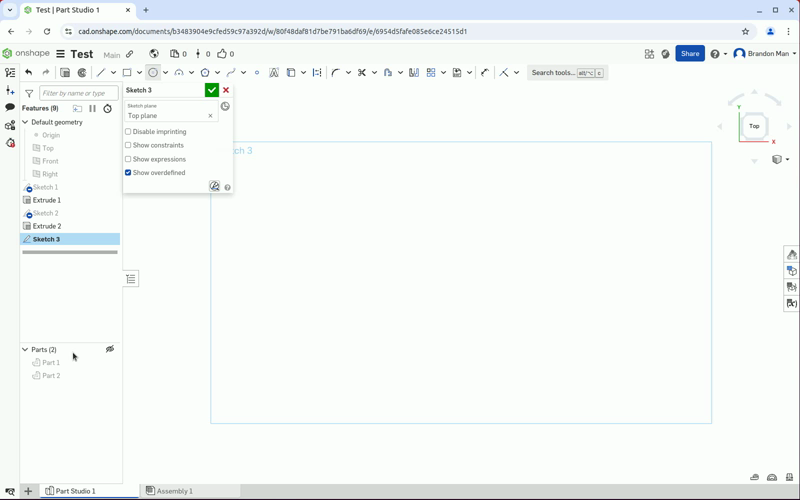
mouse_move(461, 282)
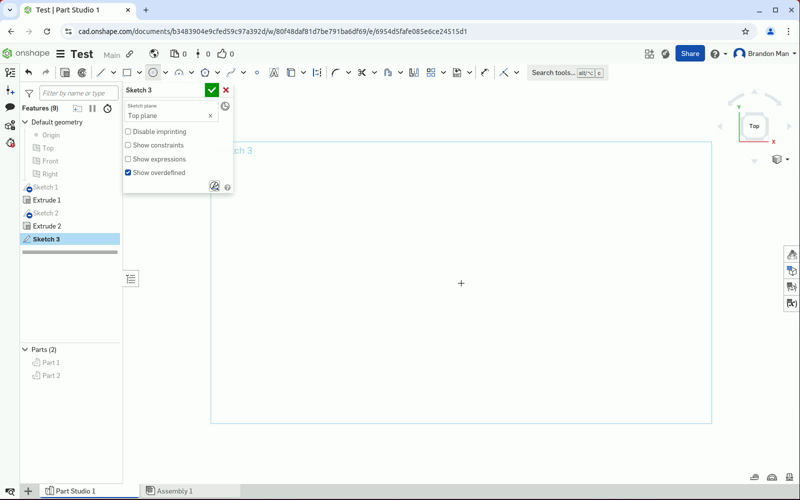
click(461, 282)
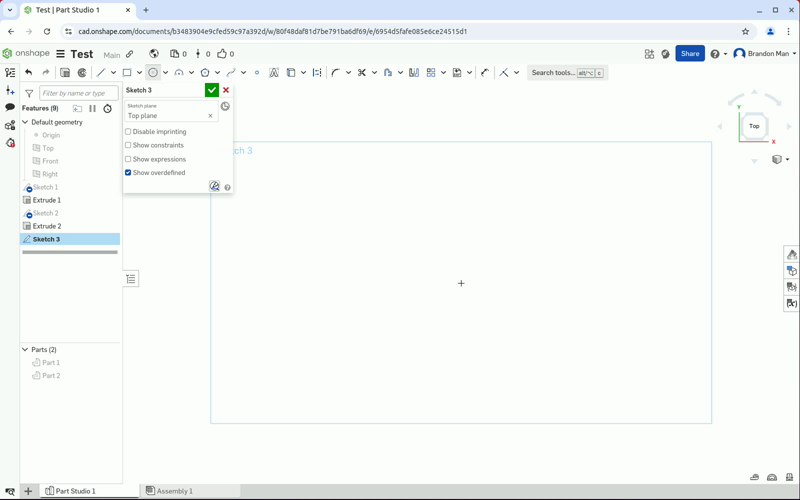
key_up(shift)
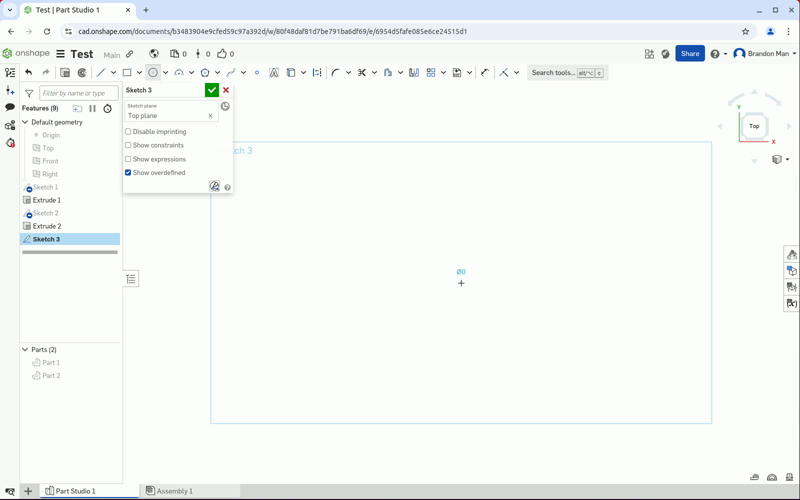
mouse_move(561, 282)
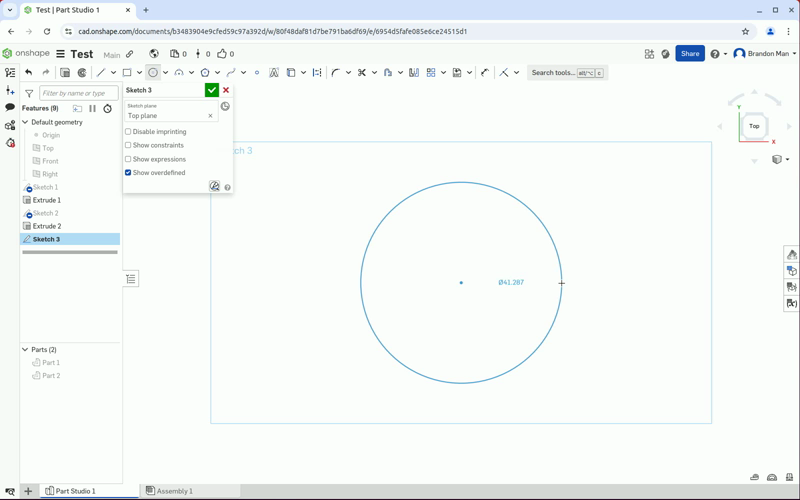
click(561, 282)
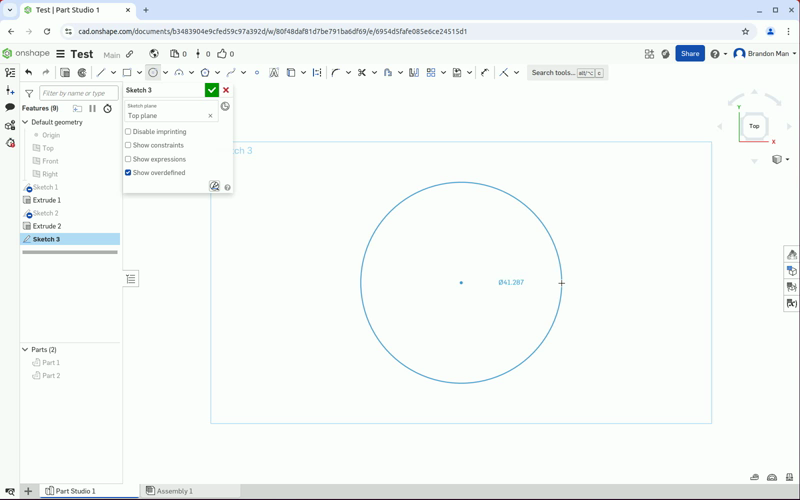
key(esc)
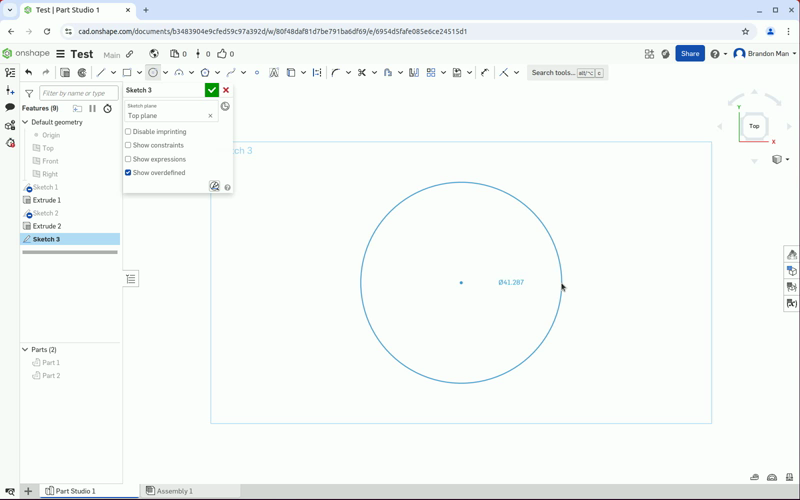
key(c)
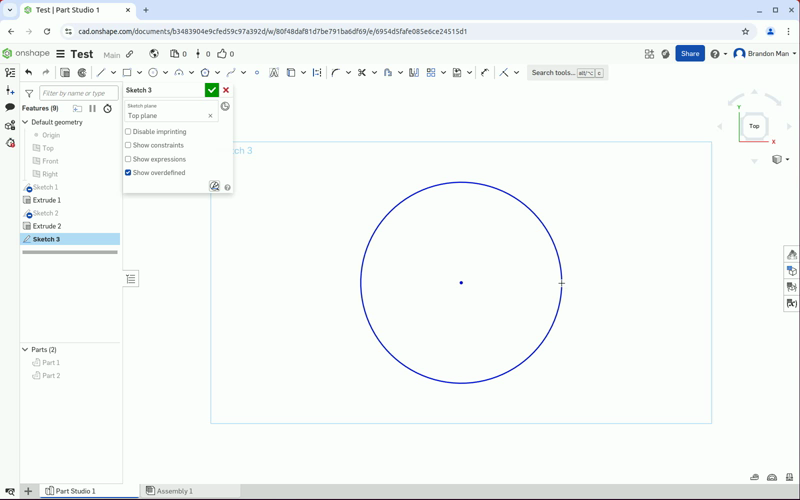
key_down(shift)
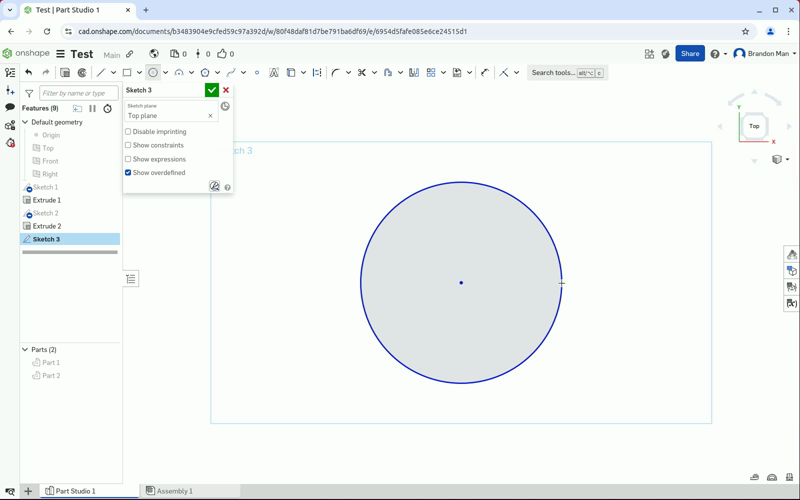
mouse_move(461, 282)
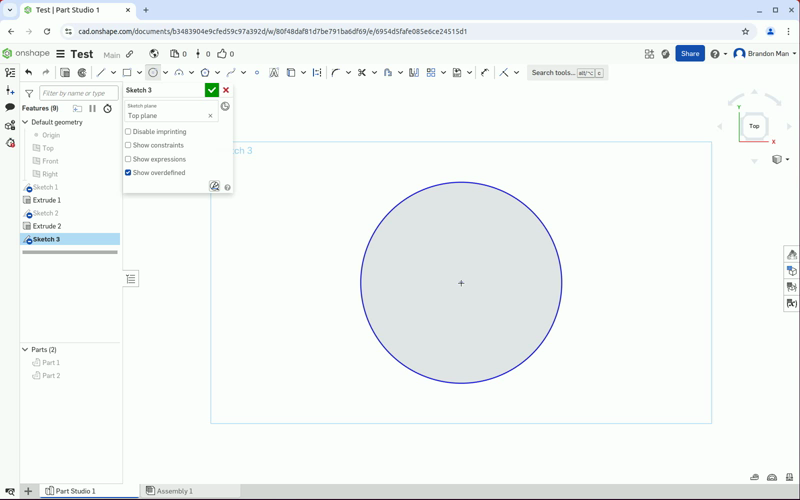
click(461, 282)
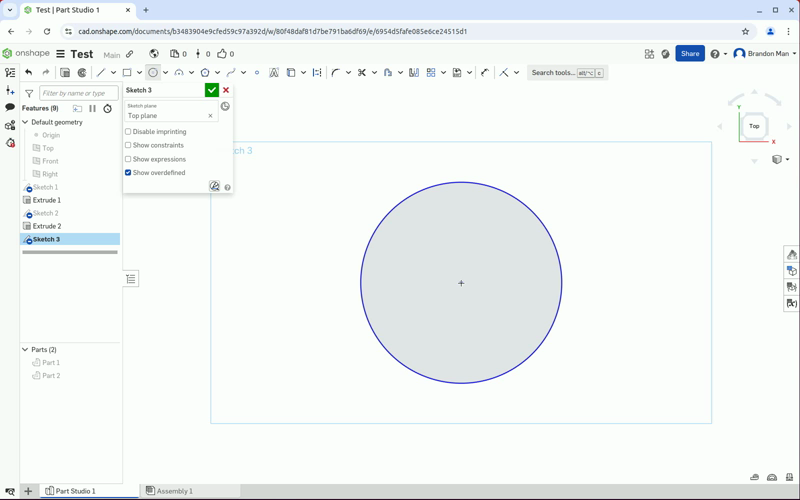
key_up(shift)
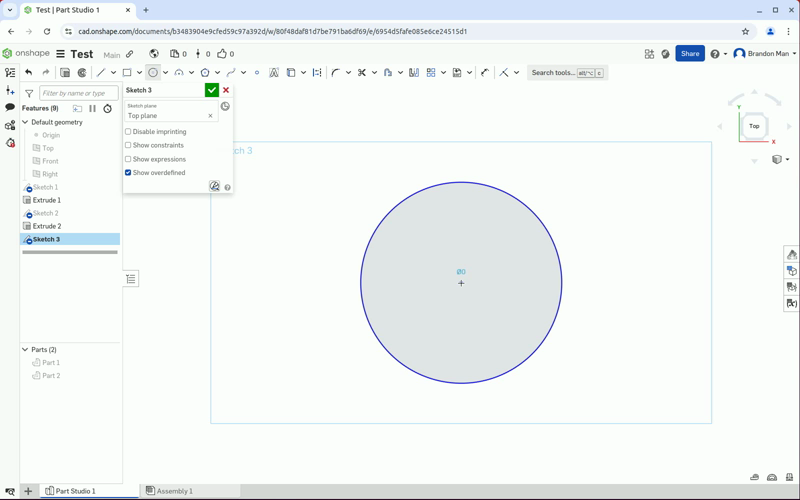
mouse_move(534, 282)
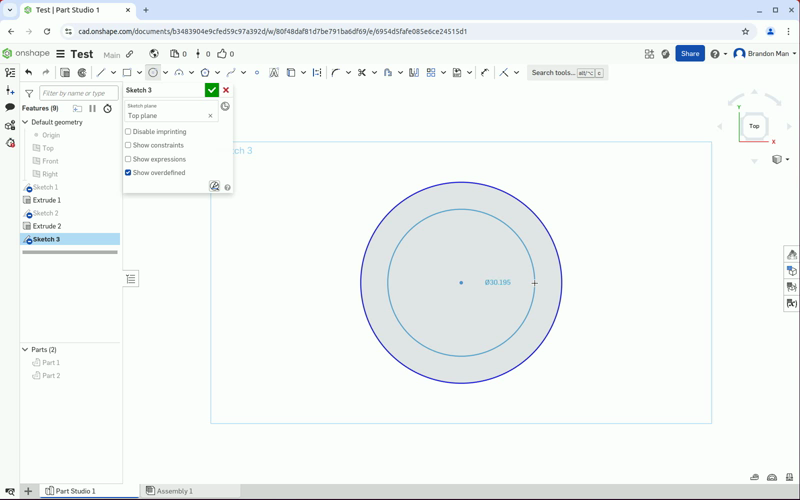
click(534, 282)
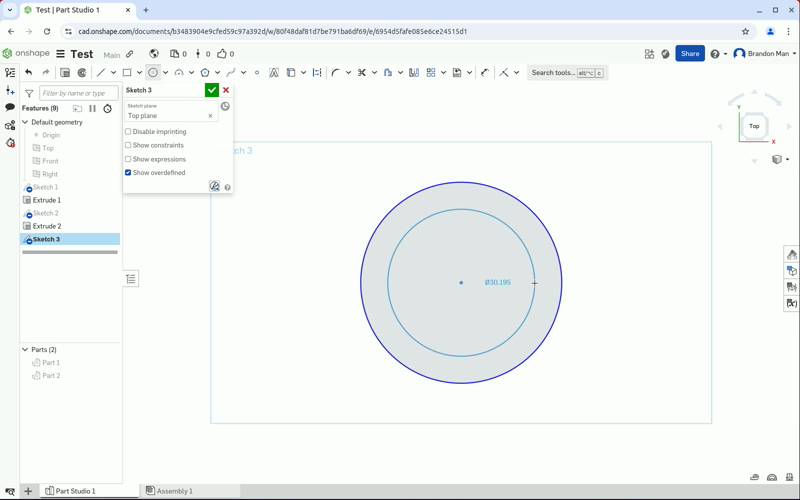
key(esc)
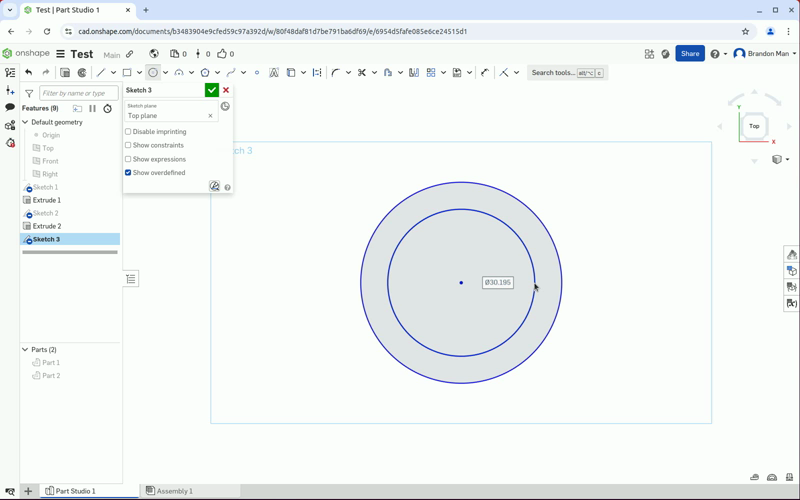
mouse_move(457, 195)
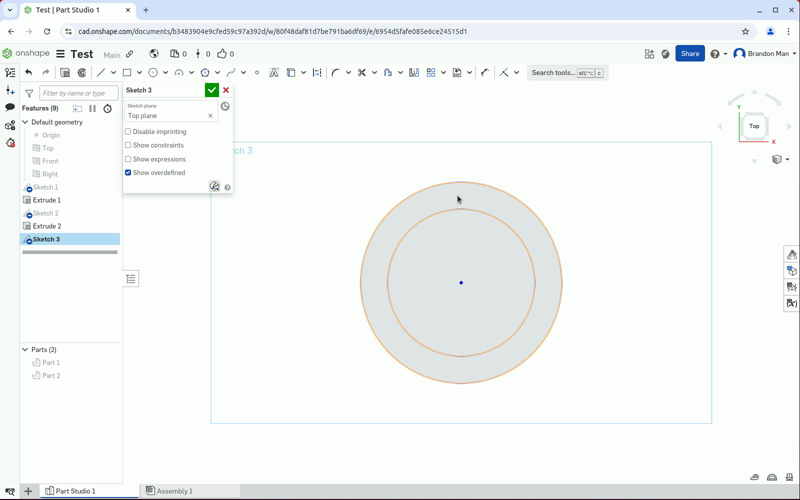
click(457, 195)
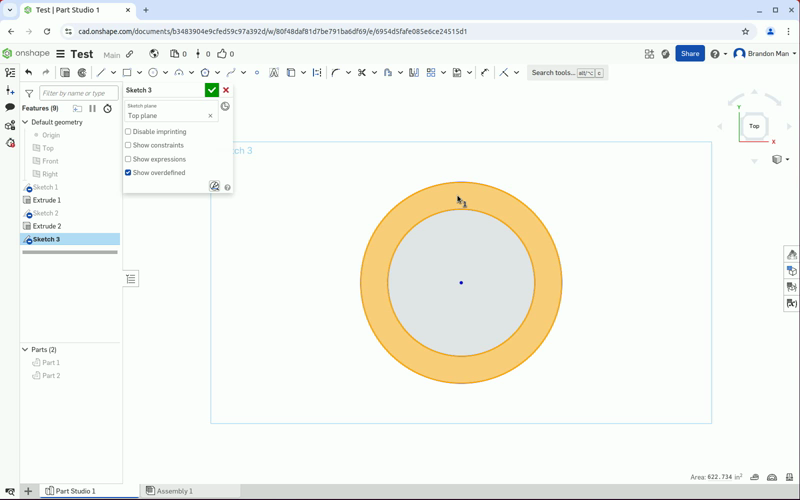
mouse_move(73, 352)
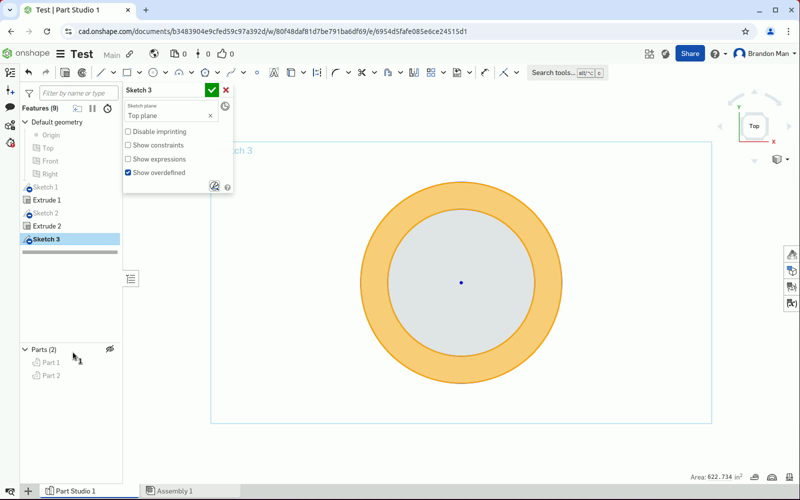
key(shift+y)
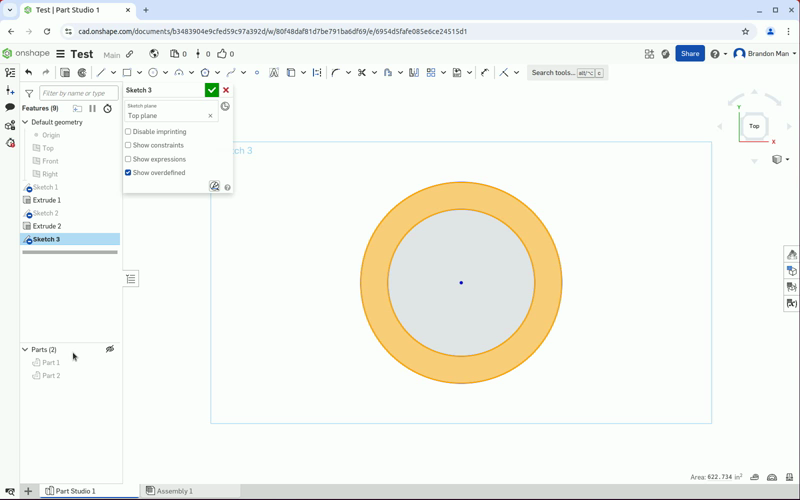
key(shift+e)
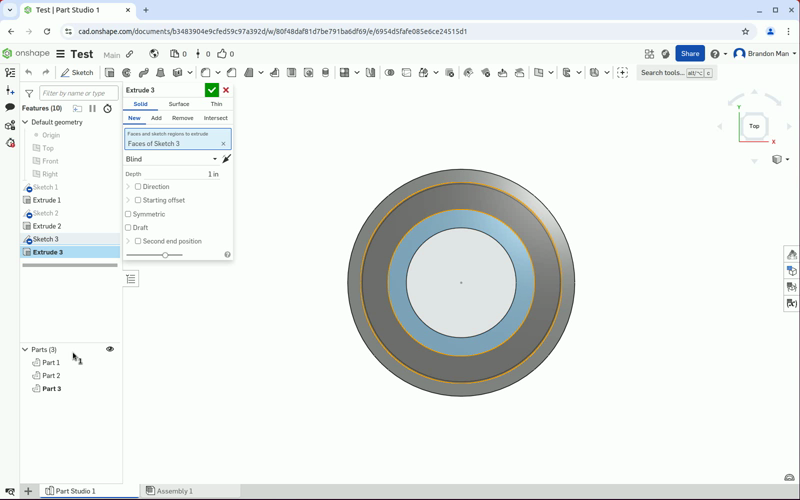
mouse_move(143, 106)
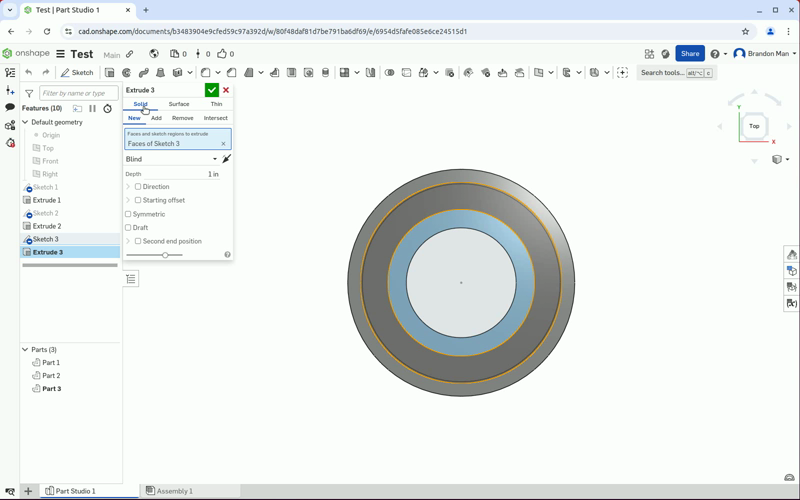
click(143, 106)
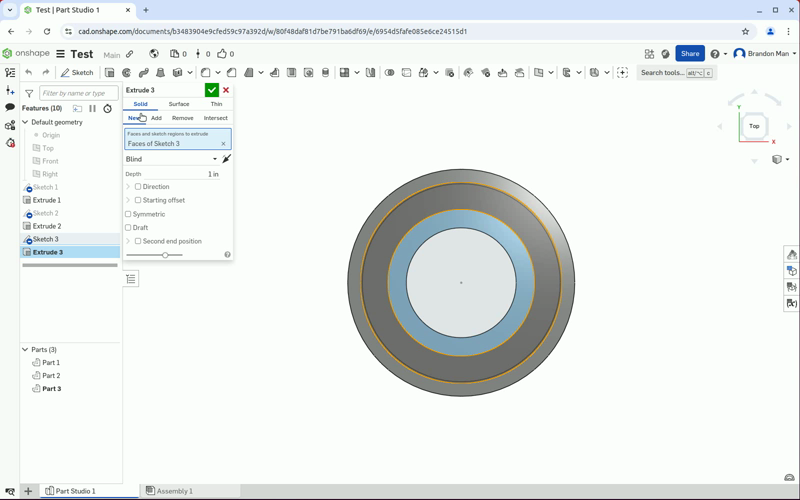
mouse_move(137, 120)
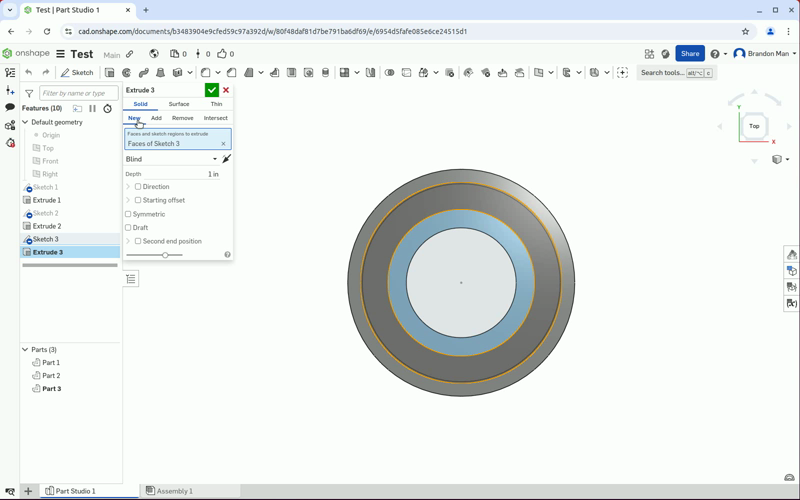
click(137, 120)
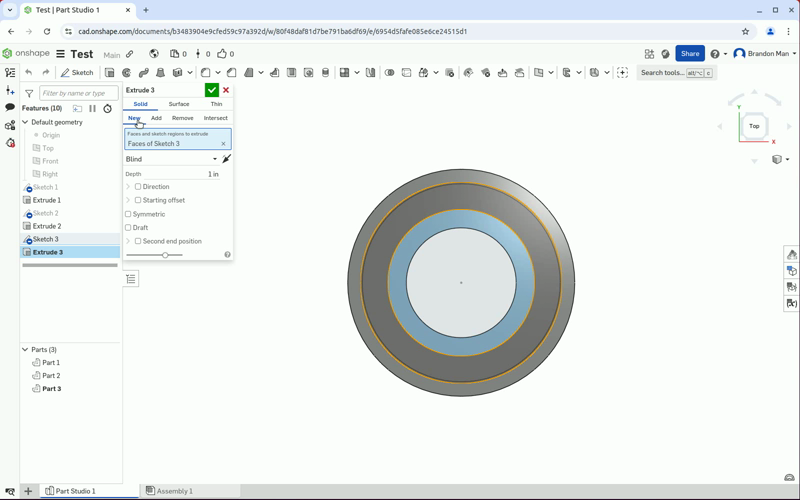
key(tab, 4)
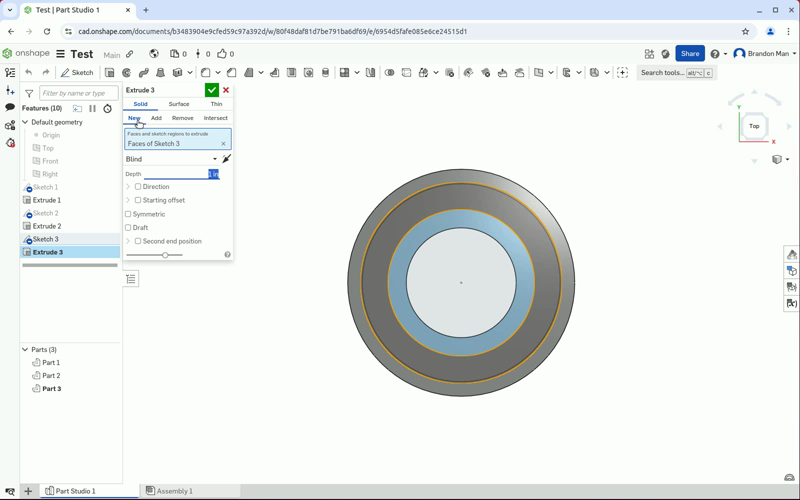
text(5.296)
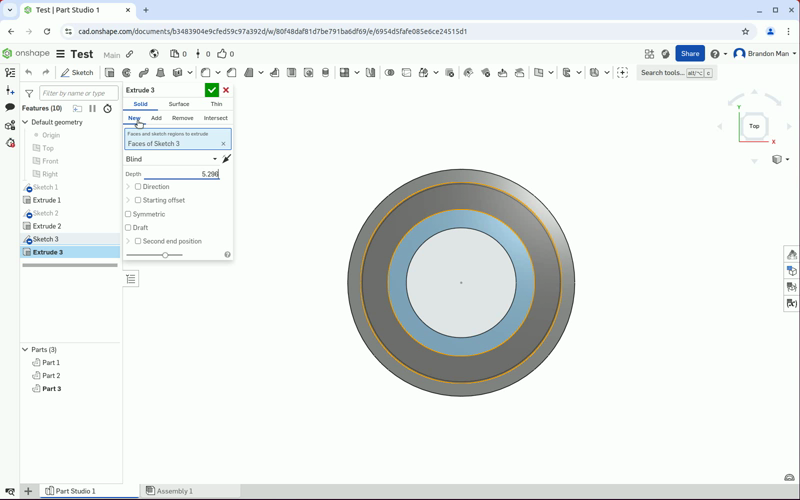
key(tab, 3)
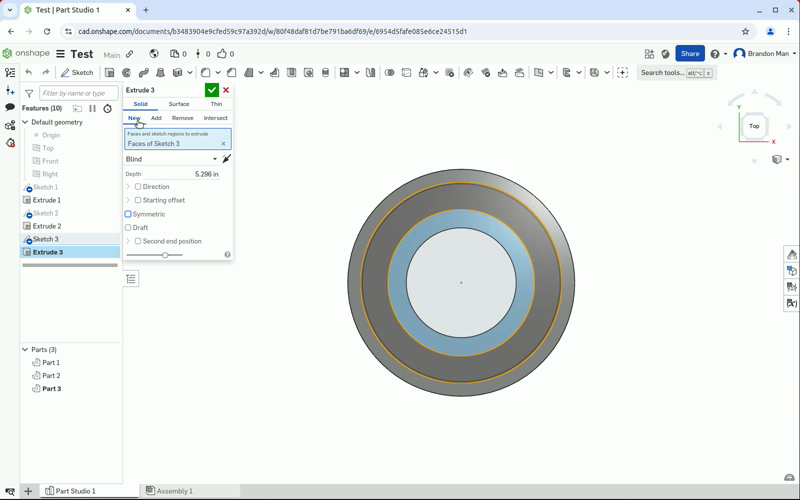
key(tab, 2)
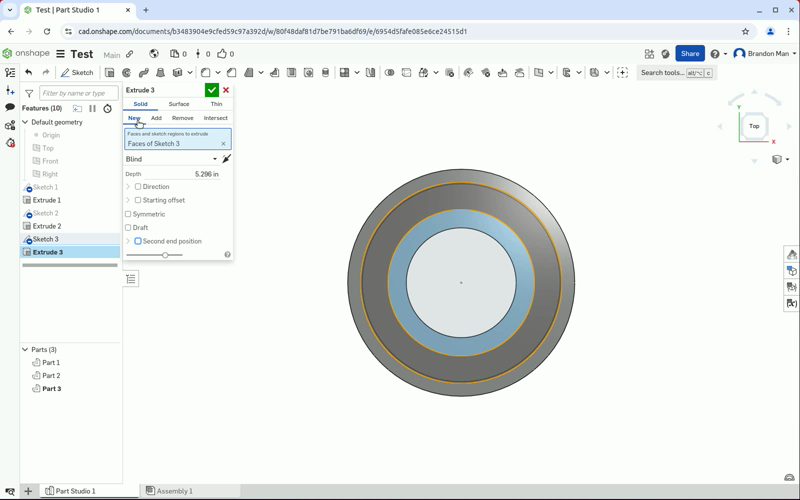
key(space)
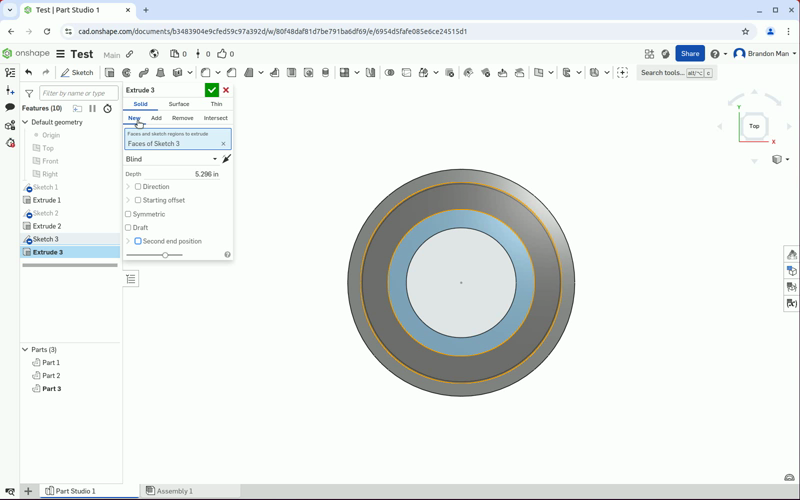
key(tab, 3)
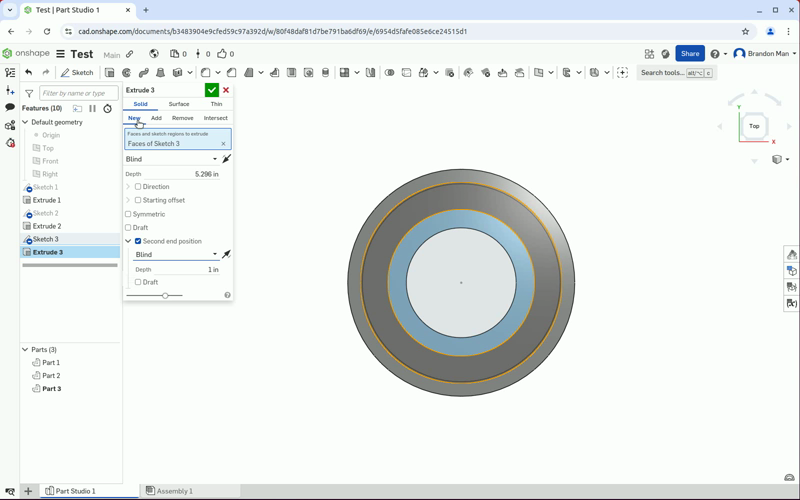
text(5.296)
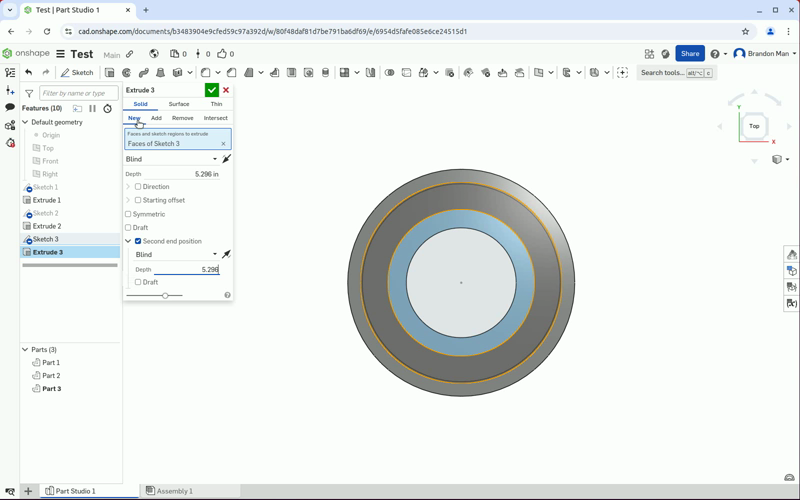
key(enter)
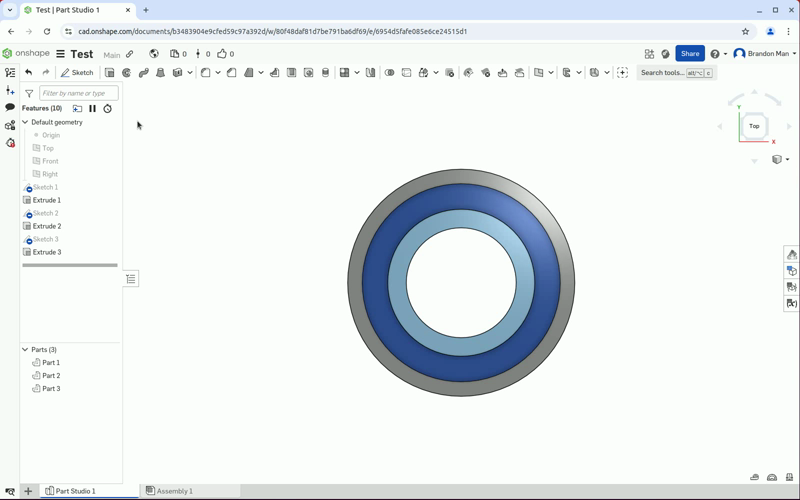
key(shift+h)
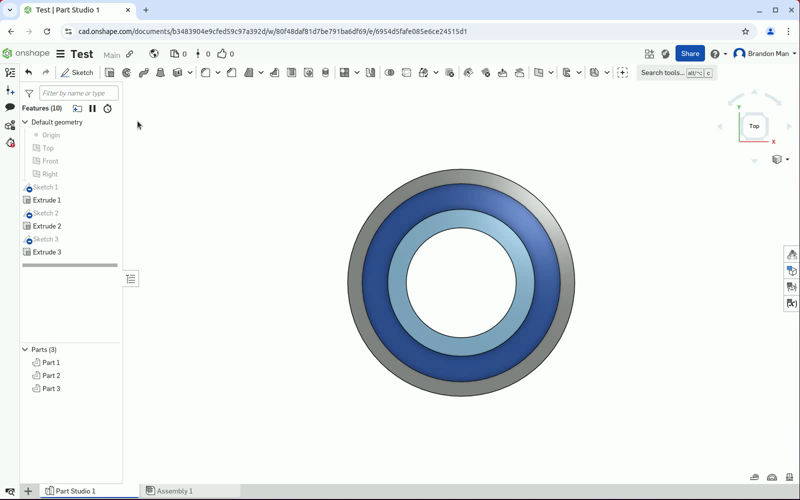
key(shift+h)
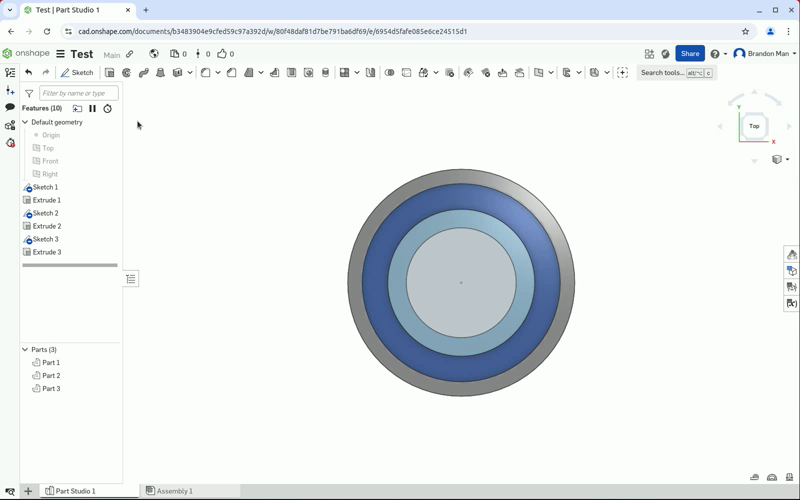
key(shift+7)
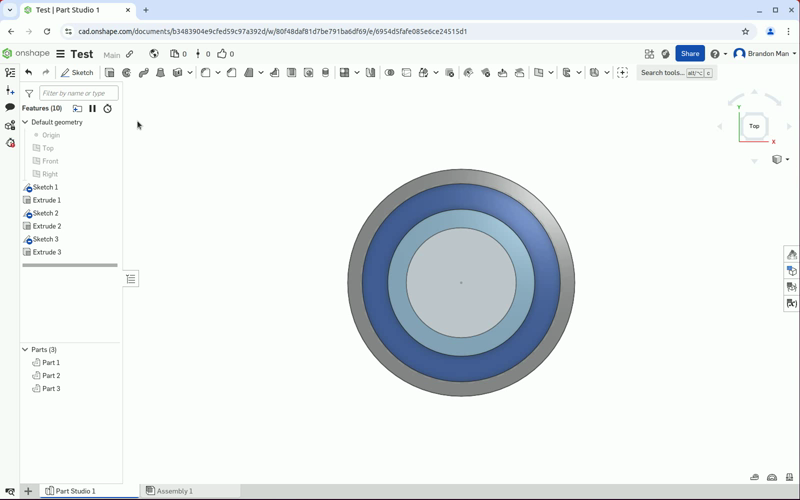
key(up, 3)
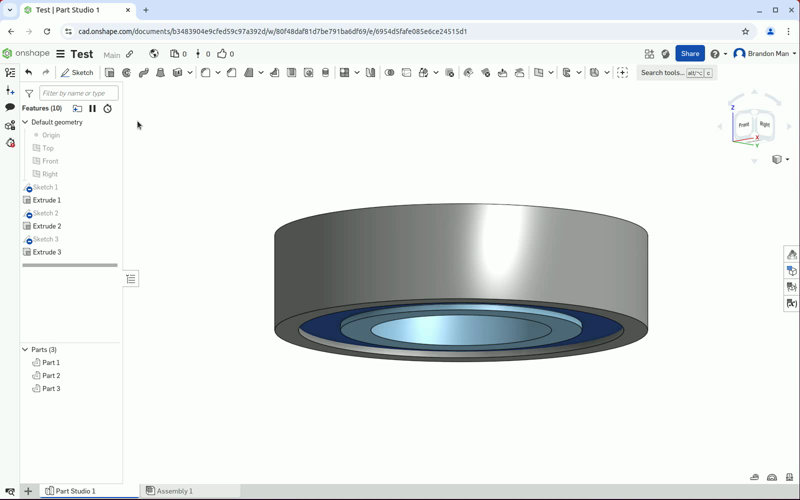
key(left, 3)
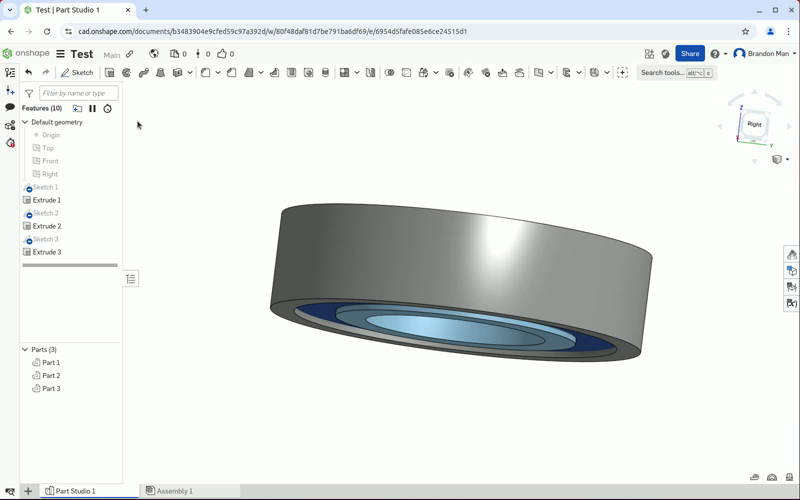
key(right, 3)
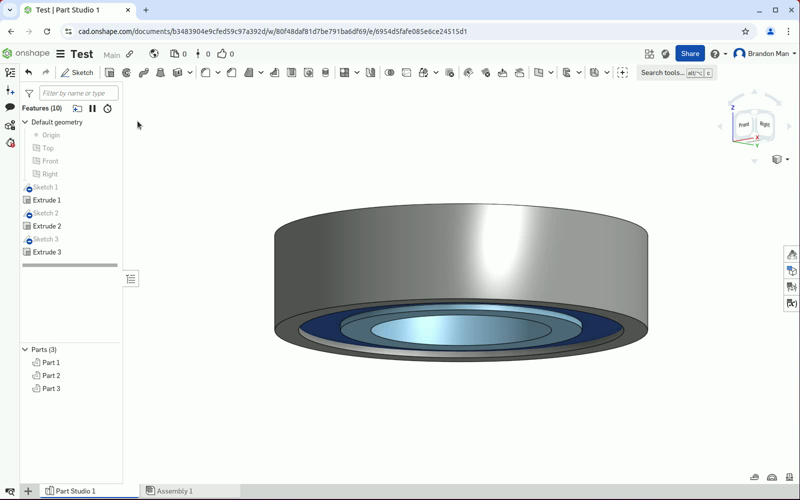
key(down, 3)
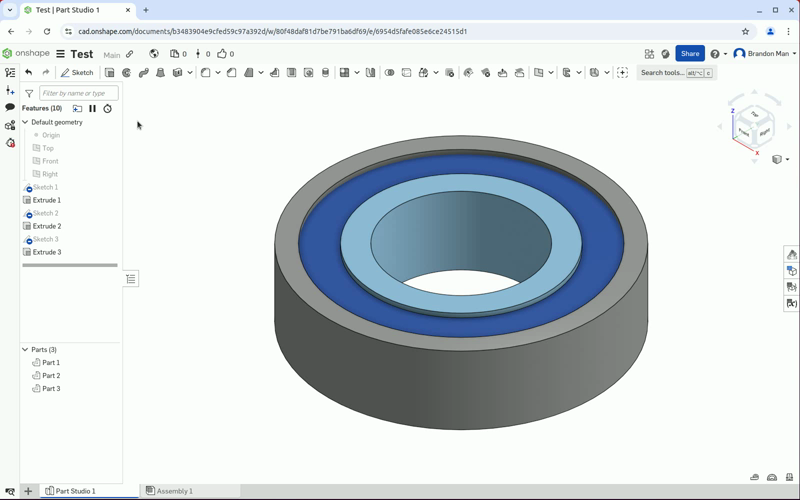
mouse_move(73, 189)
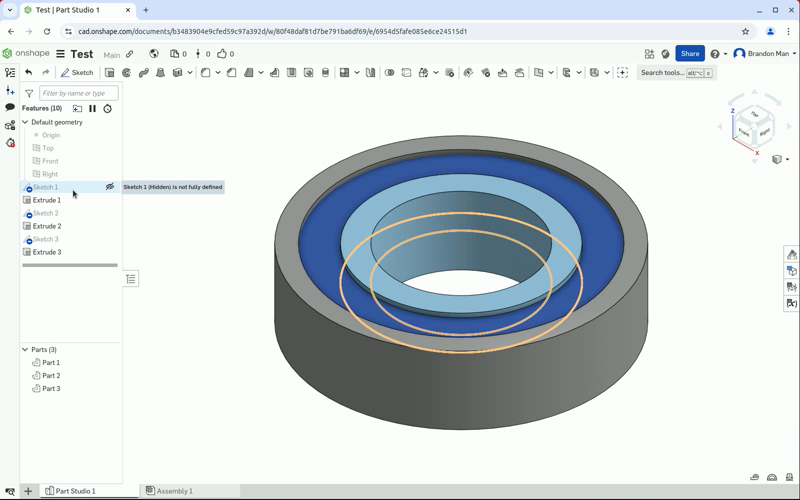
click(73, 189)